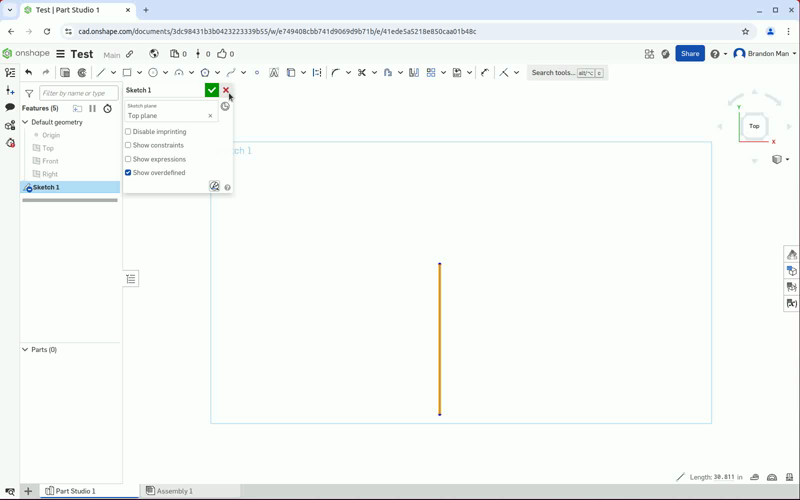
key(shift+h)
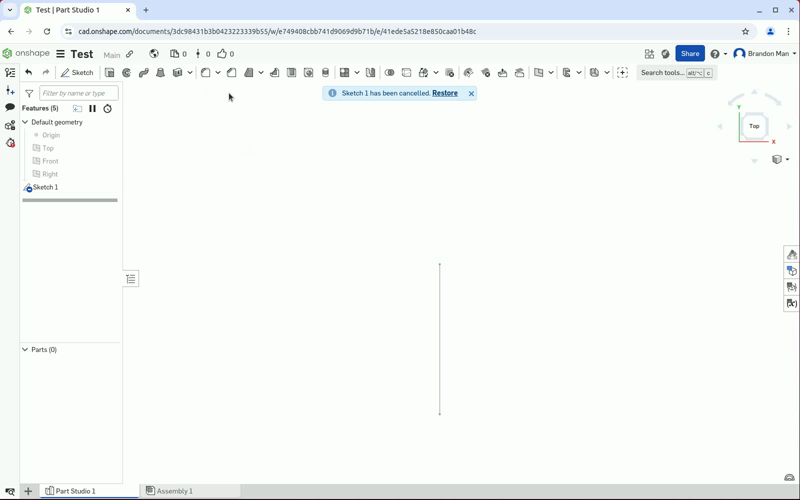
key(shift+s)
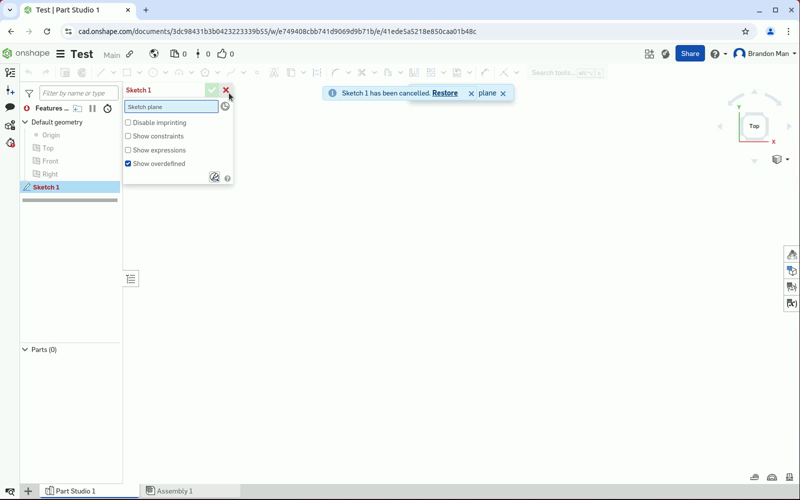
mouse_move(73, 150)
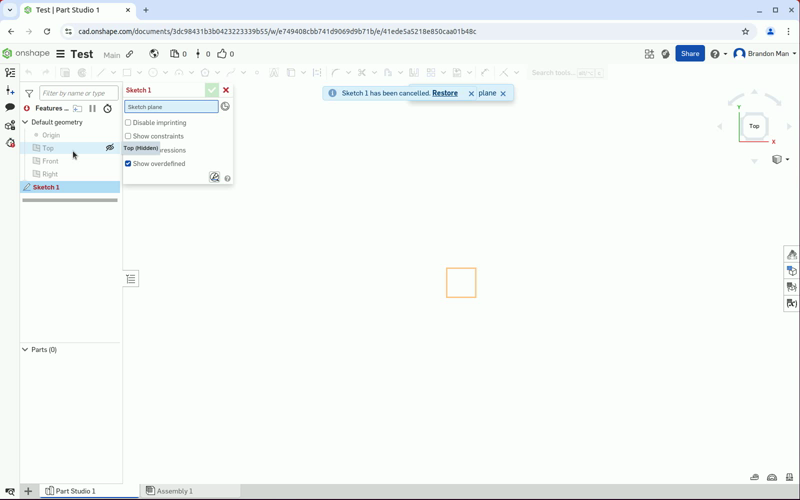
click(73, 150)
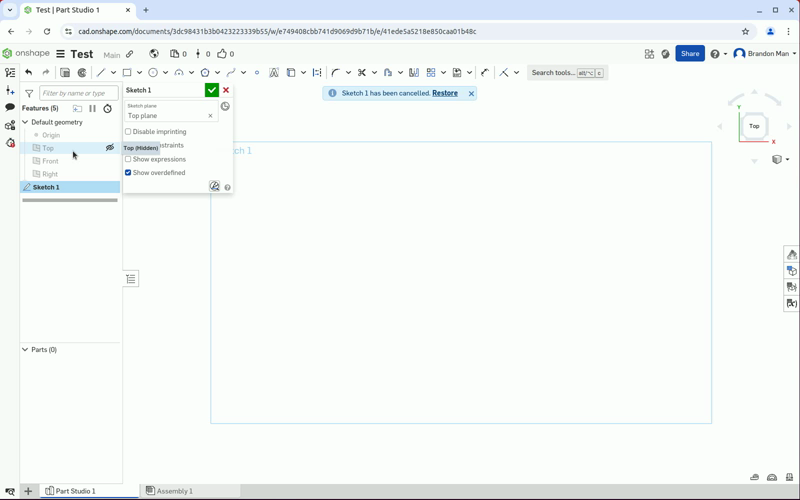
mouse_move(73, 352)
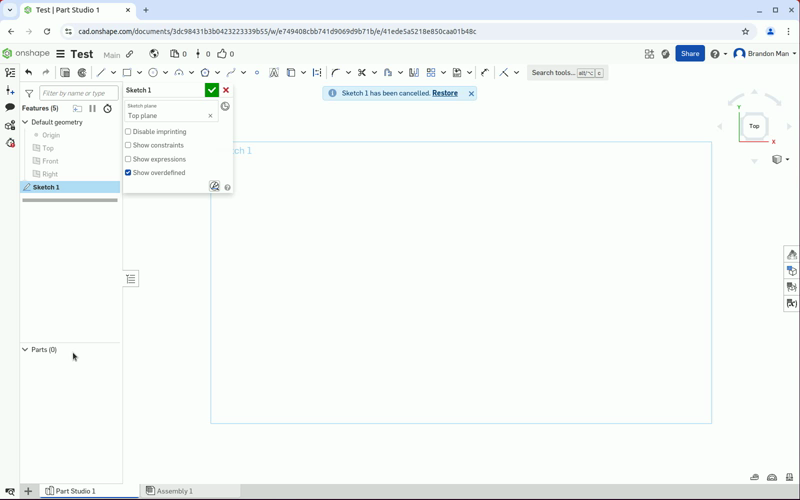
key(y)
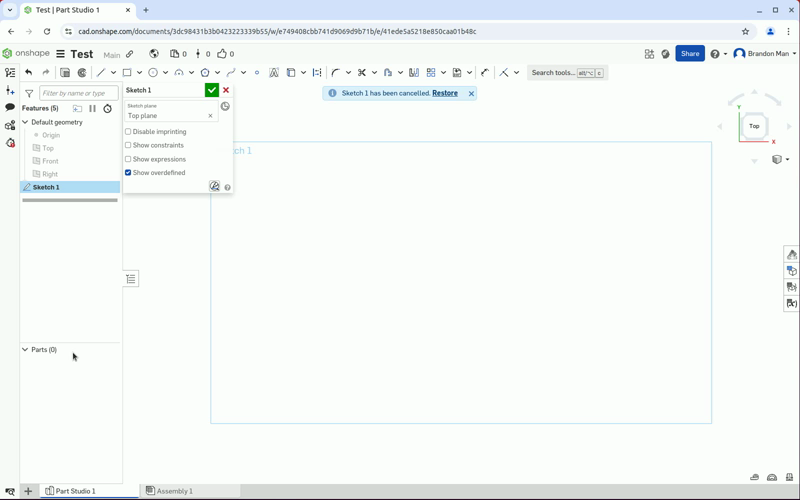
key(l)
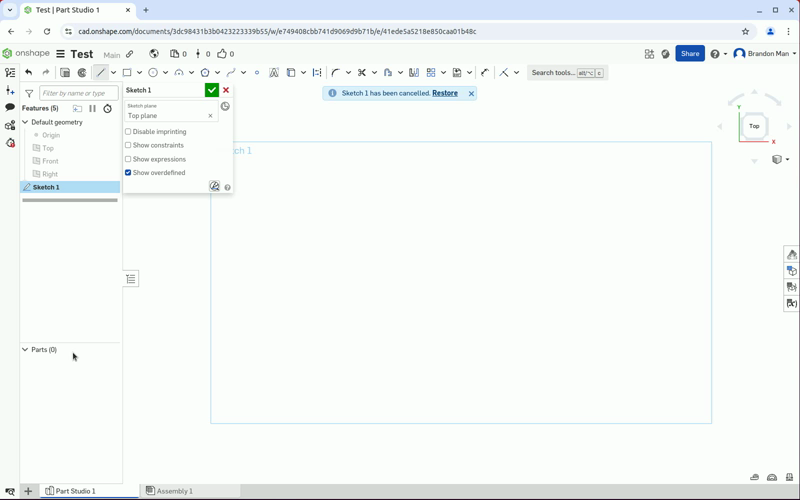
key_down(shift)
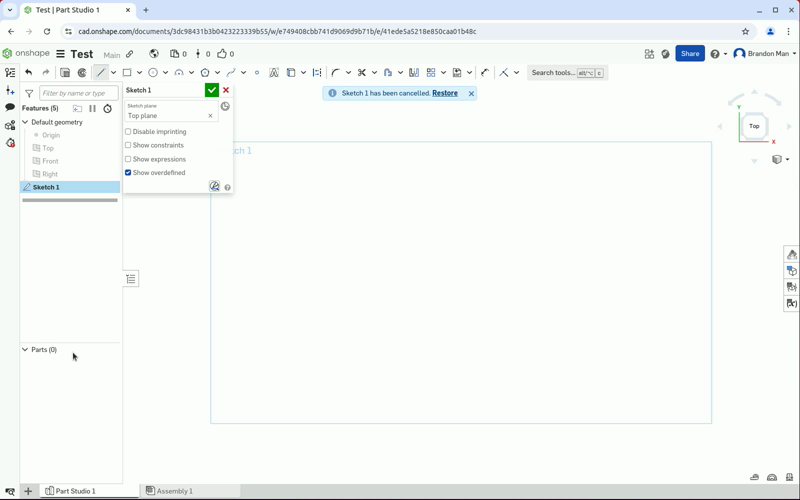
mouse_move(397, 303)
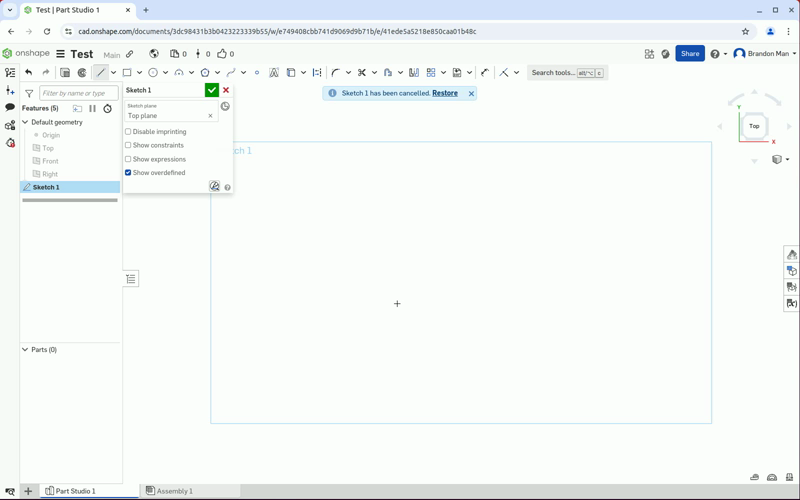
click(397, 303)
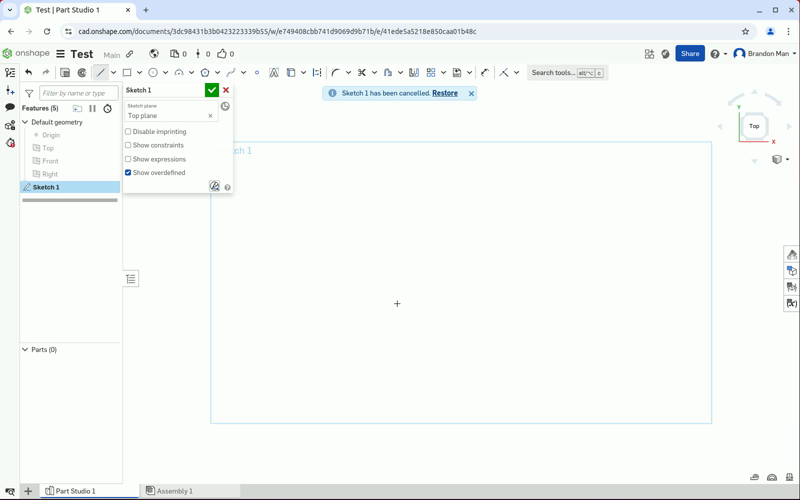
key_up(shift)
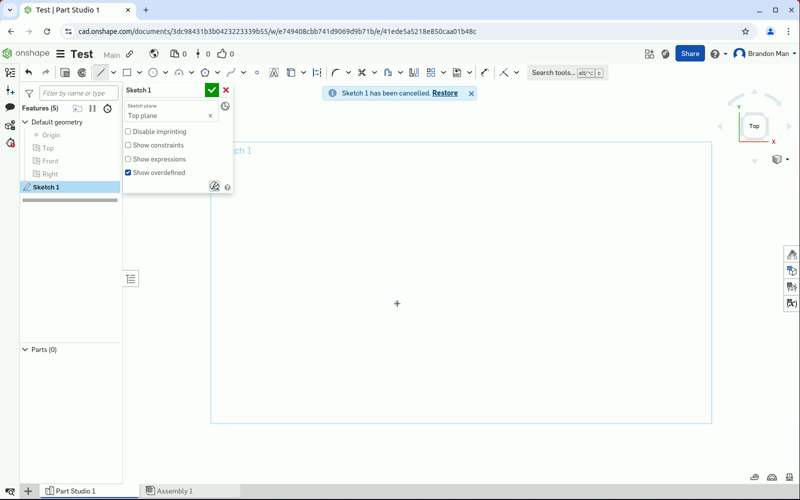
key_down(shift)
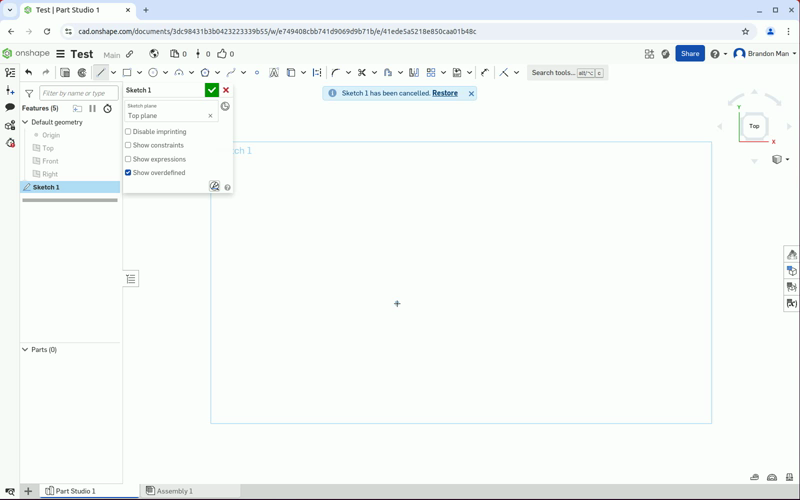
mouse_move(572, 303)
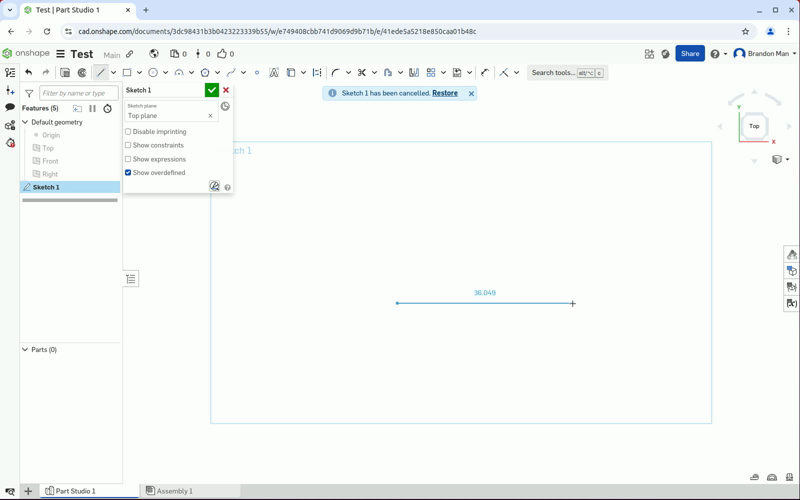
click(572, 303)
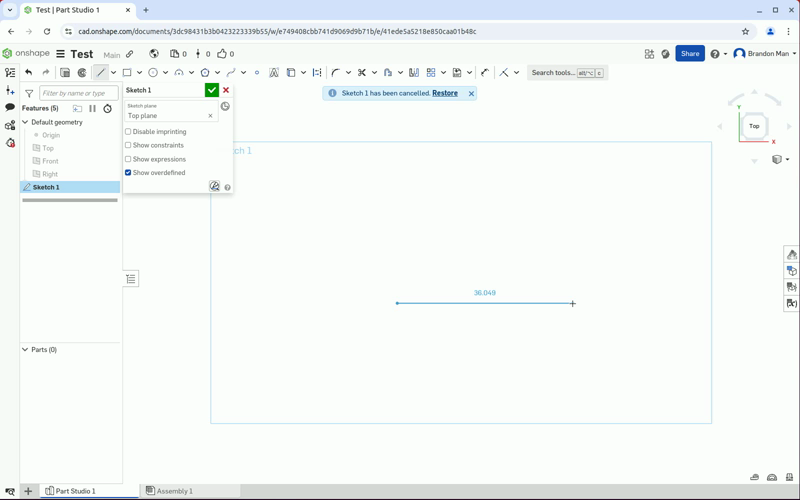
key_up(shift)
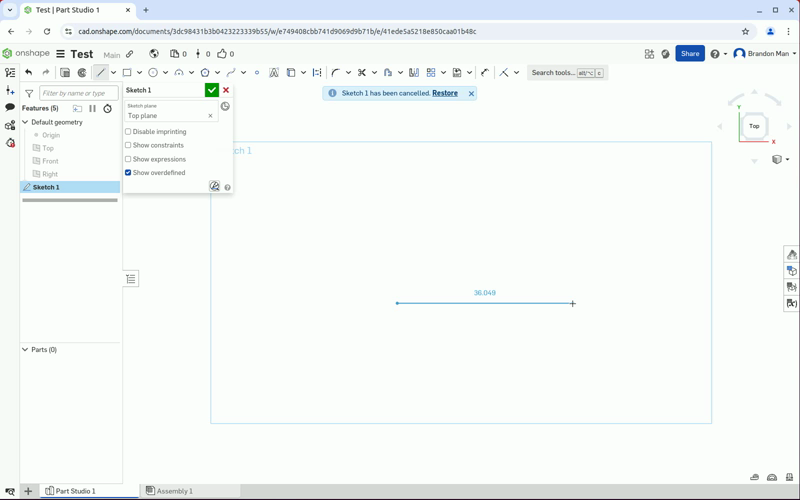
key_down(shift)
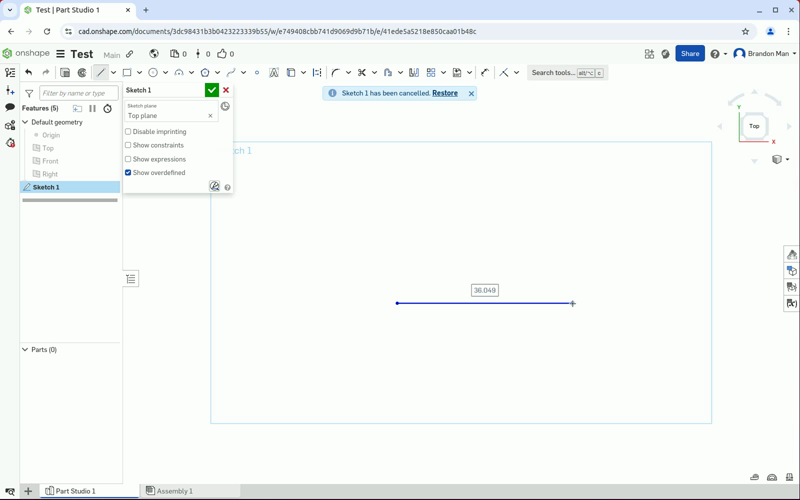
mouse_move(589, 303)
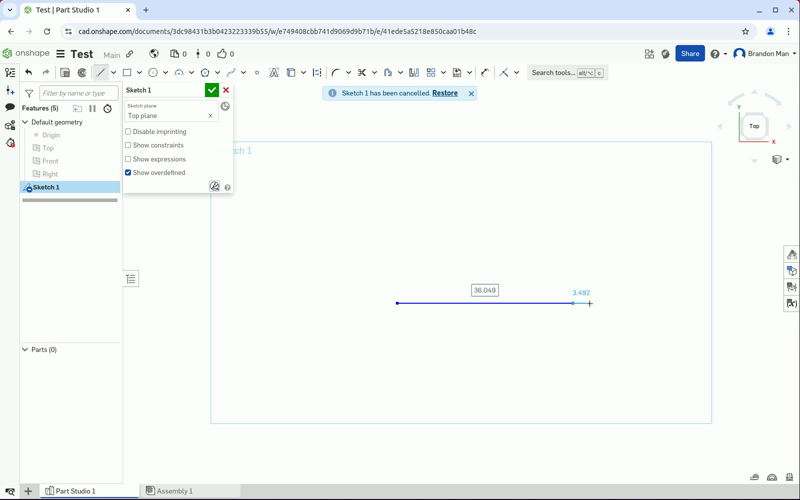
mouse_move(572, 260)
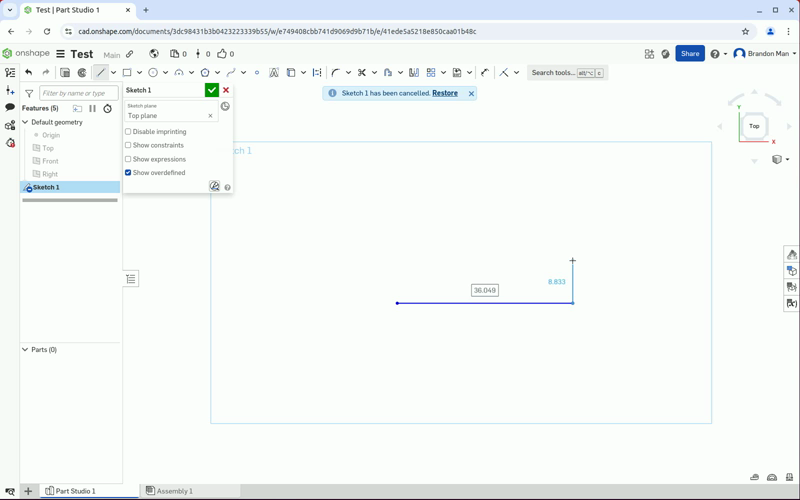
click(572, 260)
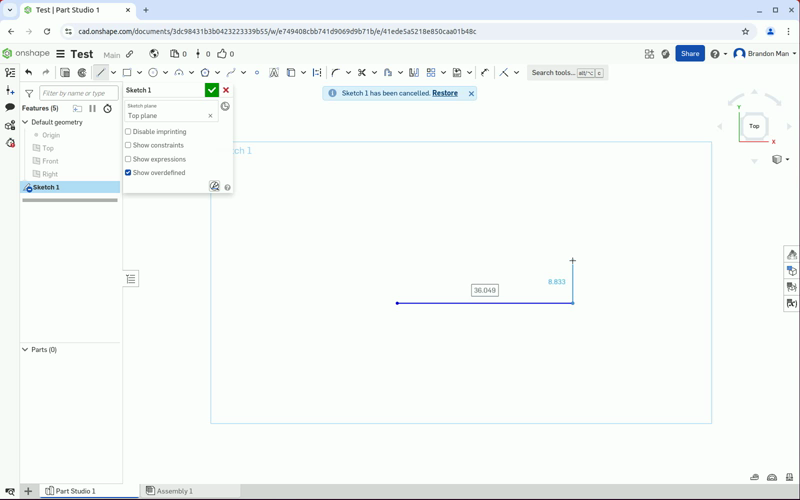
key_up(shift)
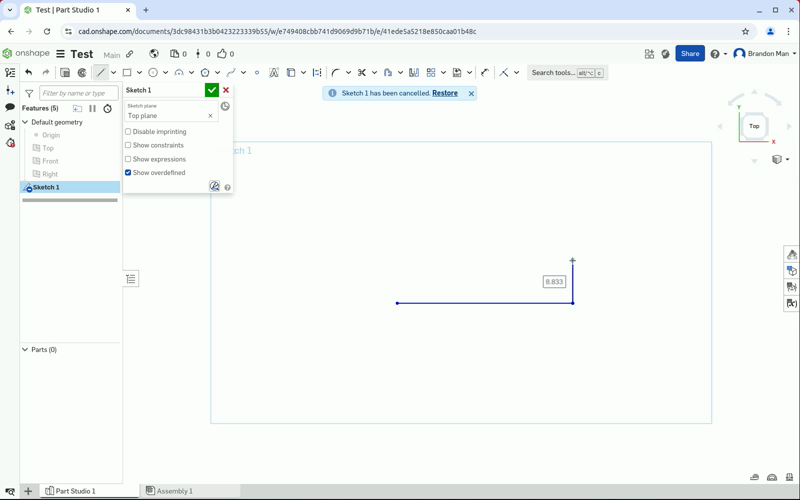
key_down(shift)
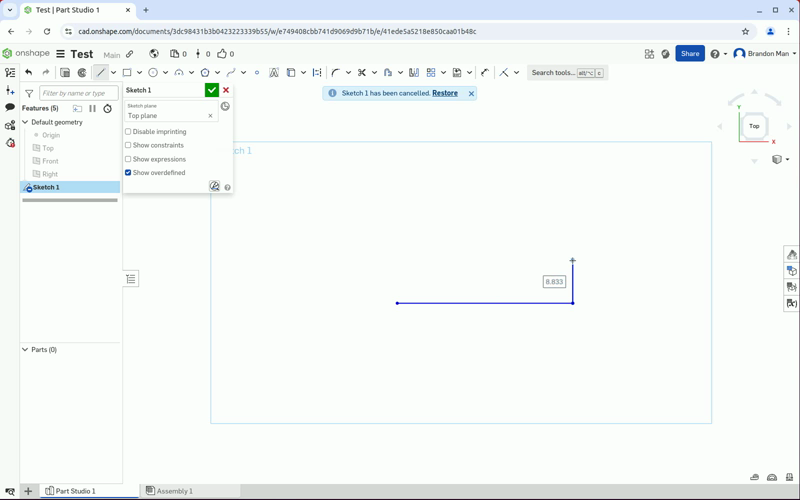
mouse_move(397, 260)
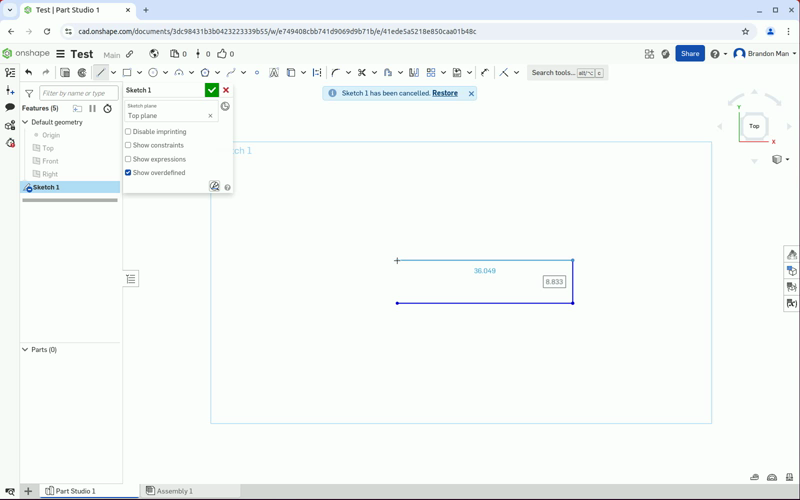
click(397, 260)
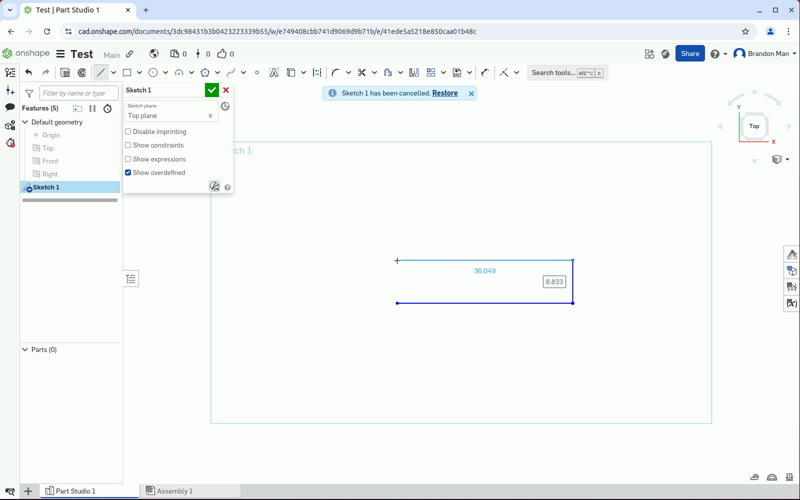
key_up(shift)
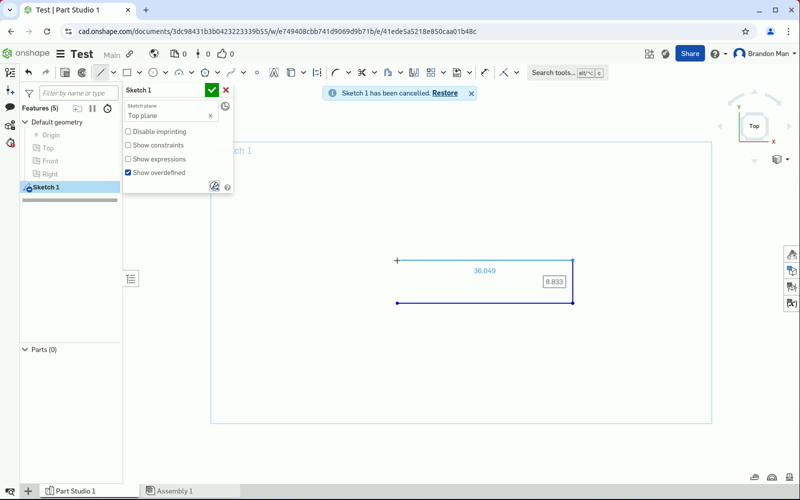
mouse_move(427, 260)
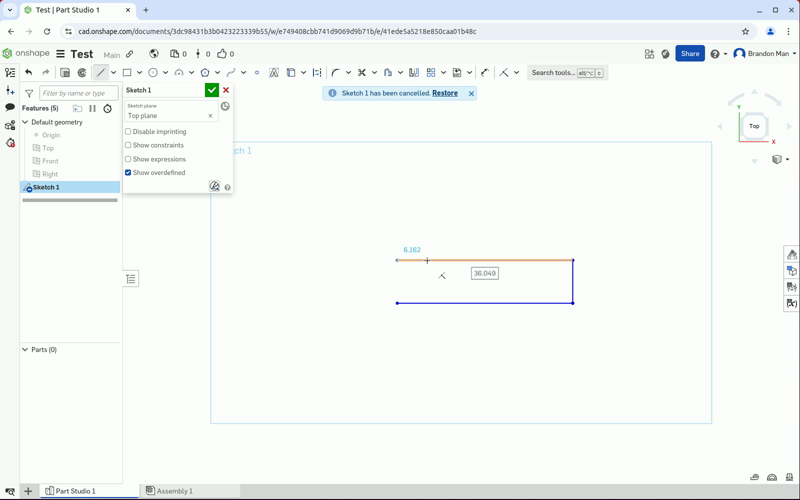
key_down(shift)
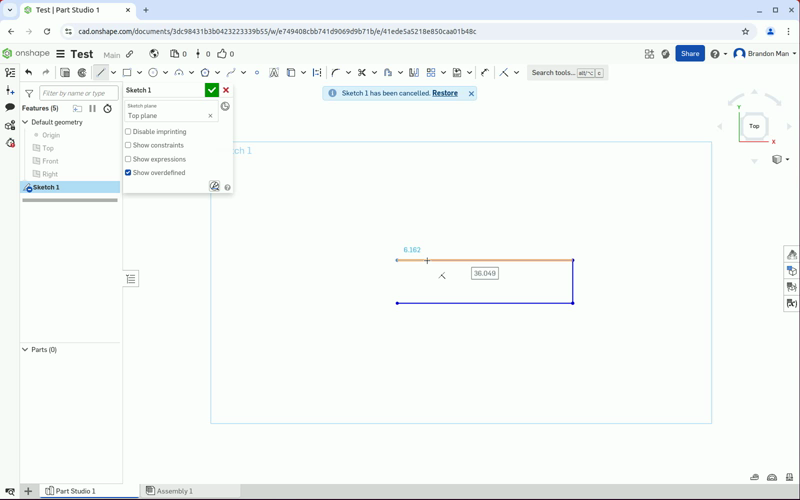
mouse_move(397, 303)
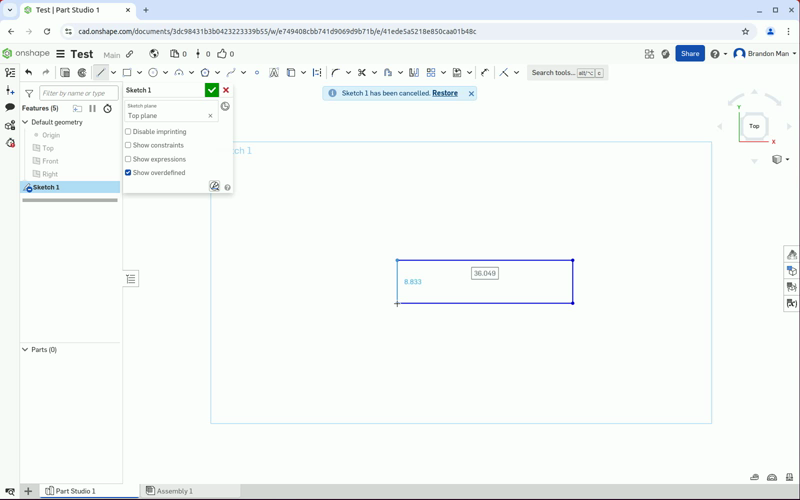
key_up(shift)
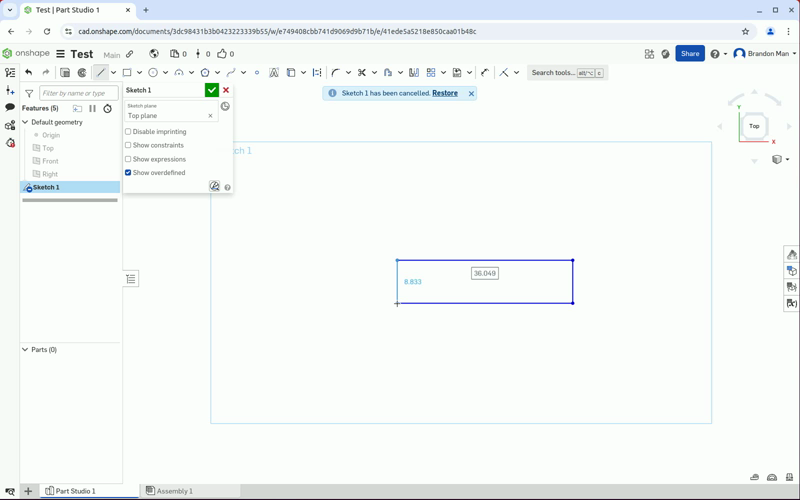
click(397, 303)
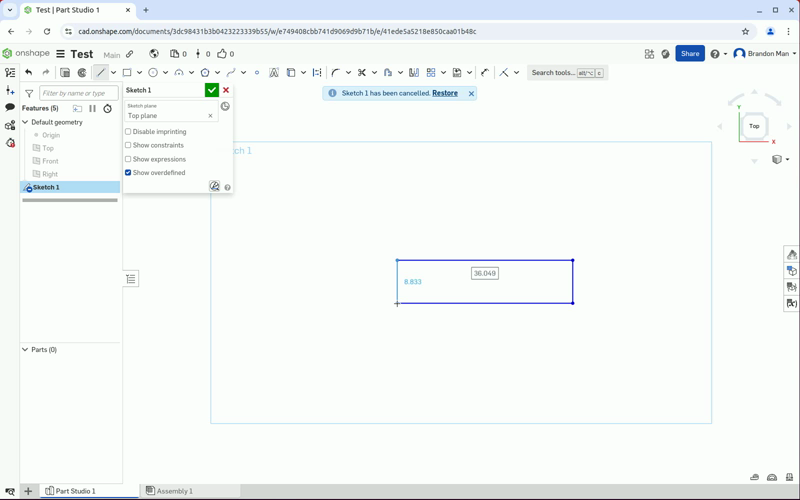
key(esc)
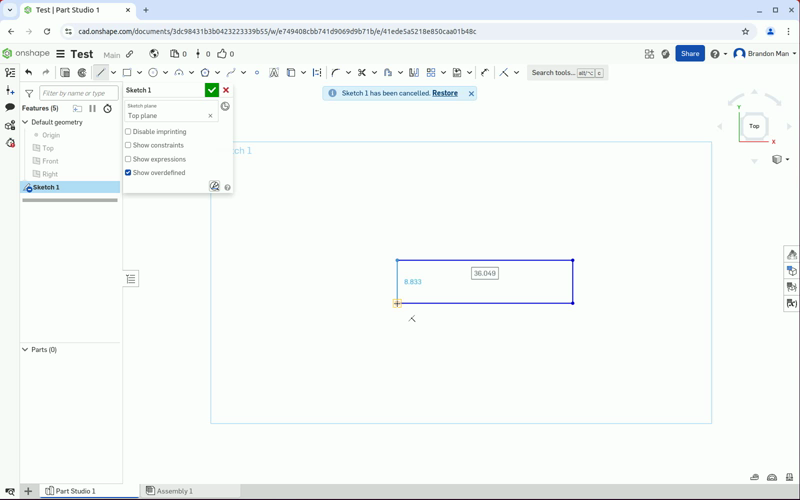
mouse_move(485, 289)
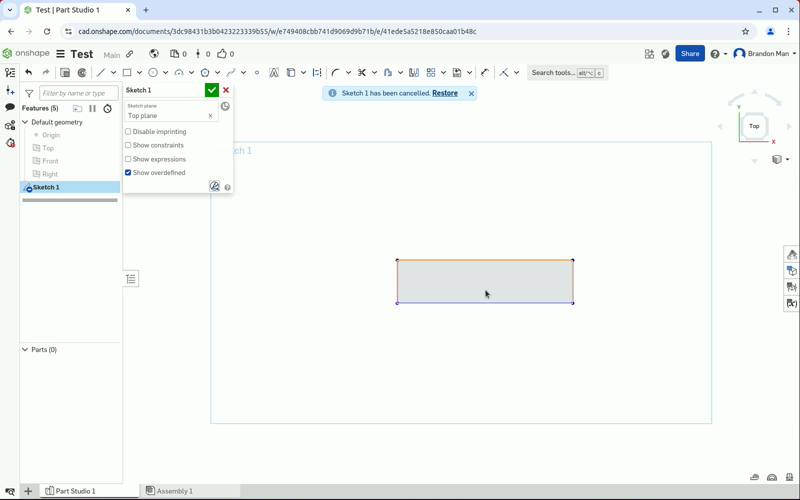
click(485, 289)
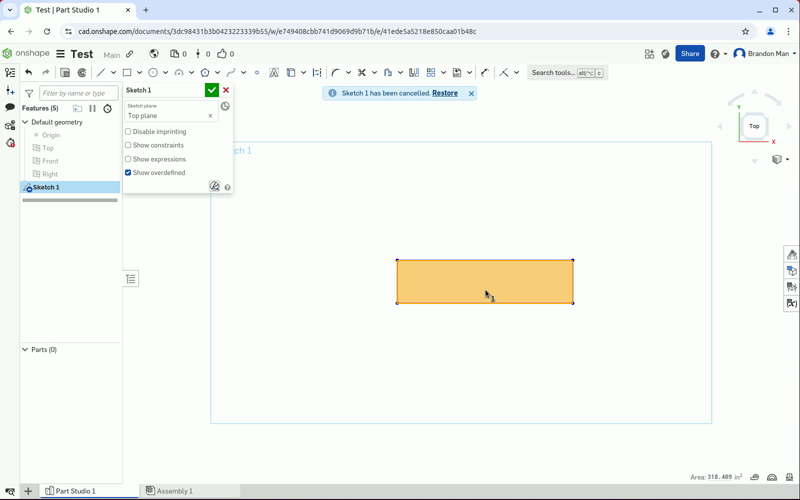
mouse_move(73, 352)
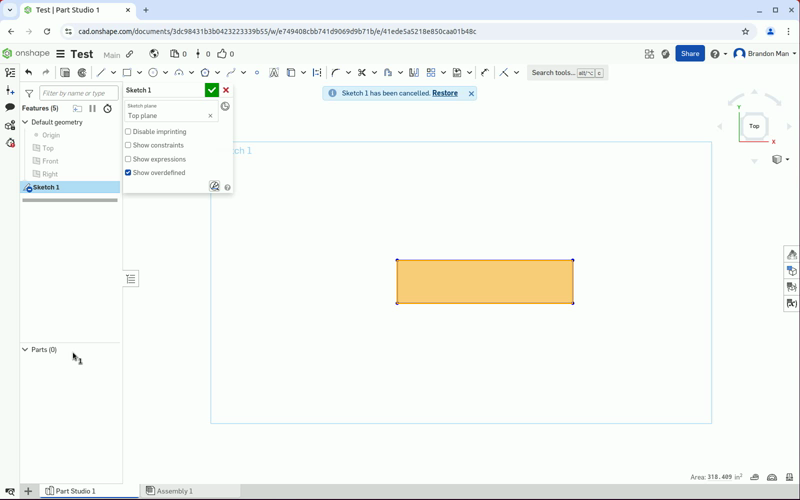
key(shift+y)
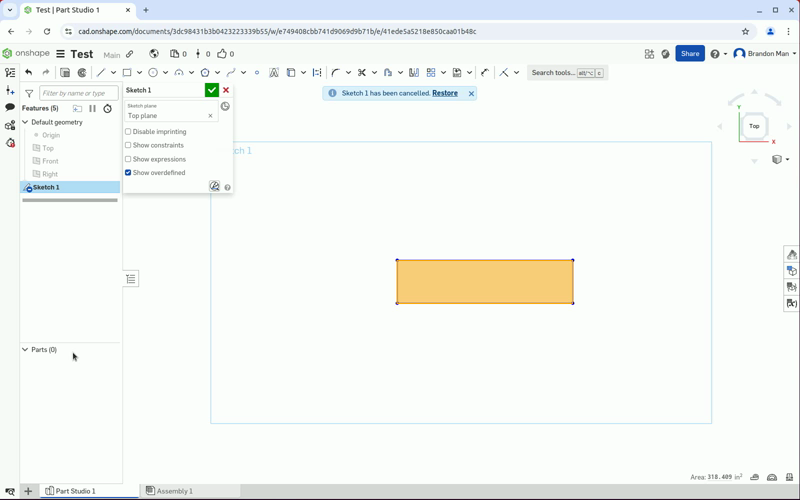
key(shift+e)
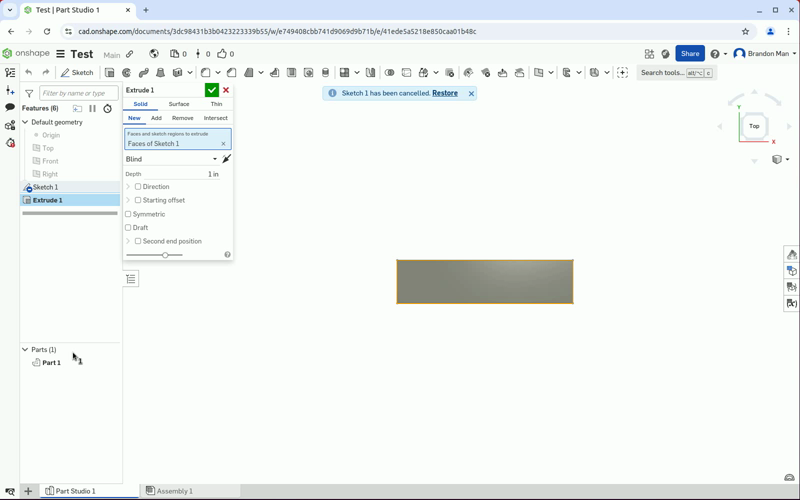
mouse_move(143, 106)
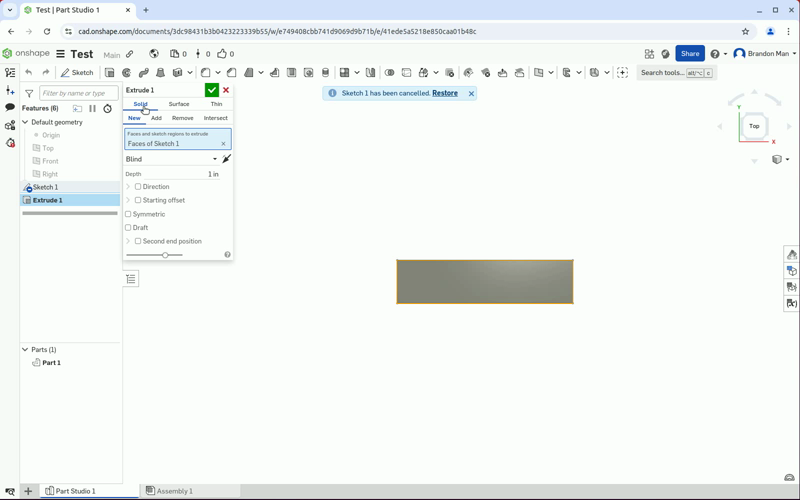
click(143, 106)
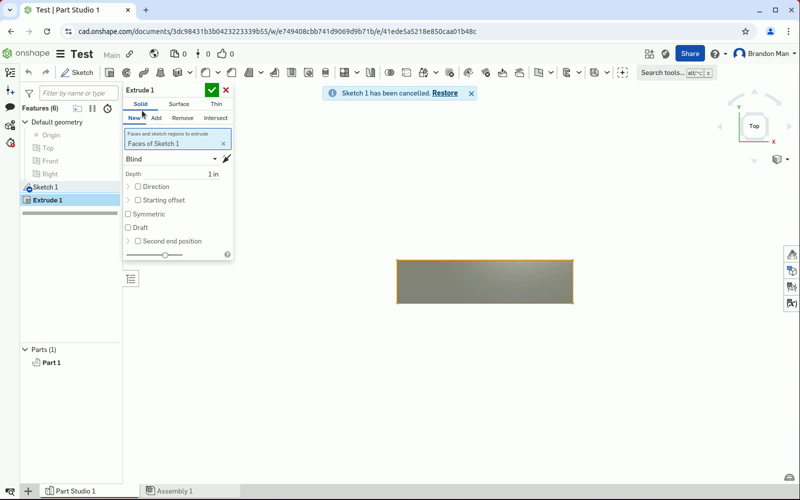
mouse_move(137, 120)
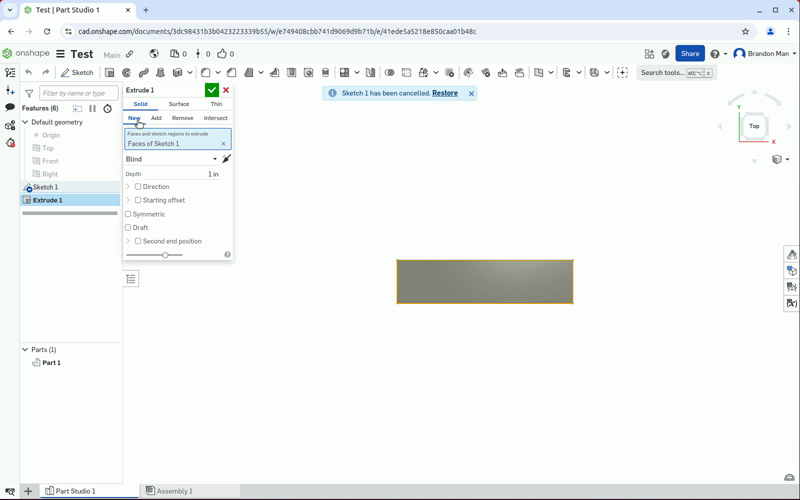
click(137, 120)
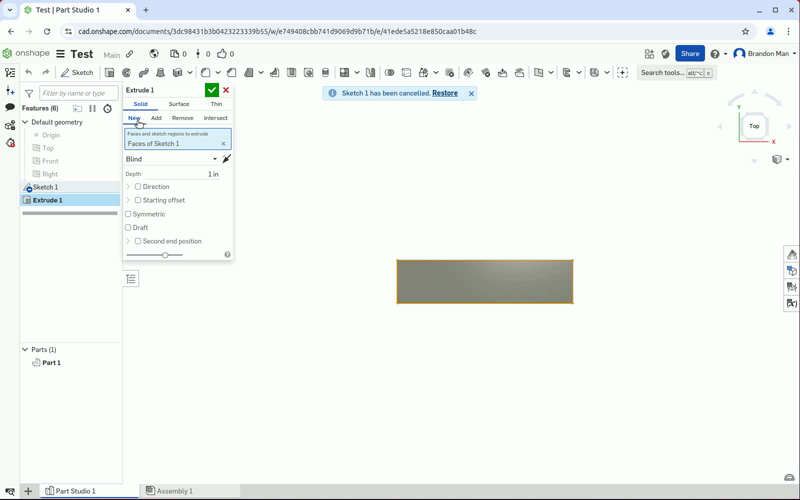
key(tab, 4)
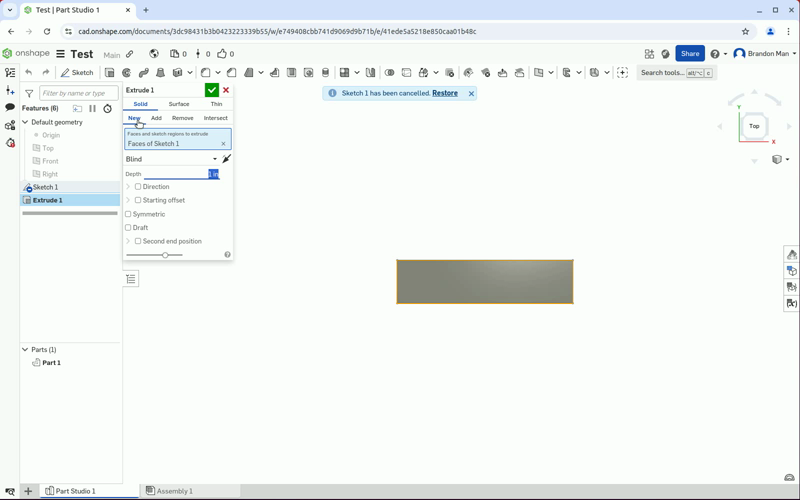
text(10.591)
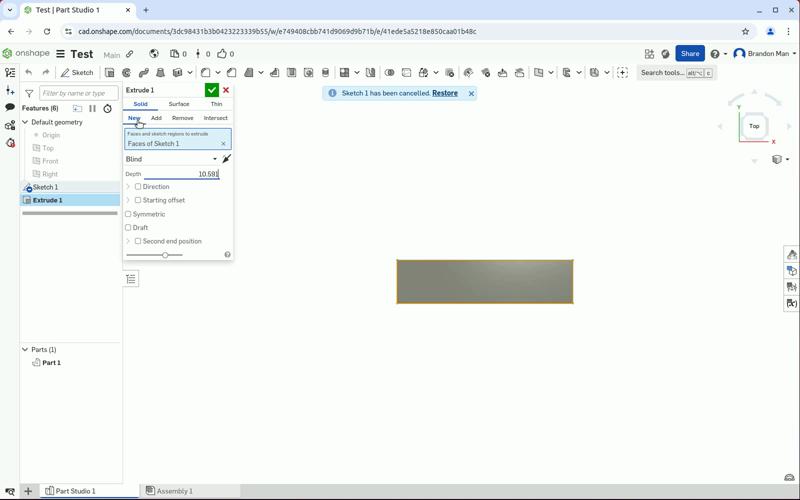
key(enter)
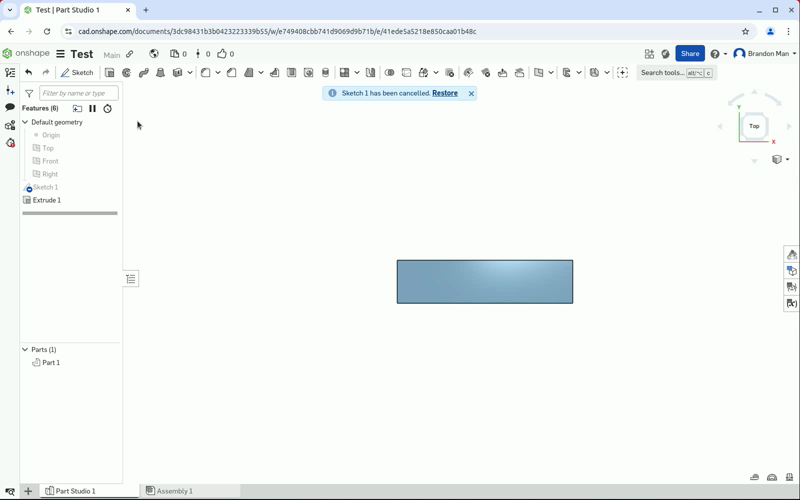
key(shift+h)
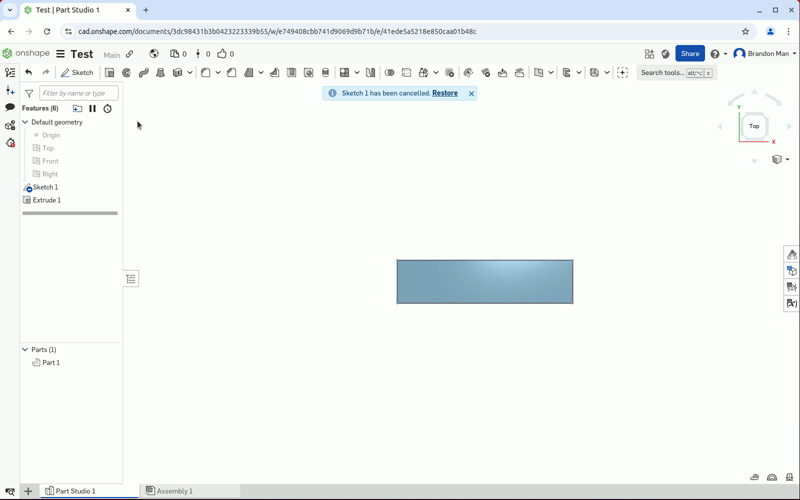
key(shift+h)
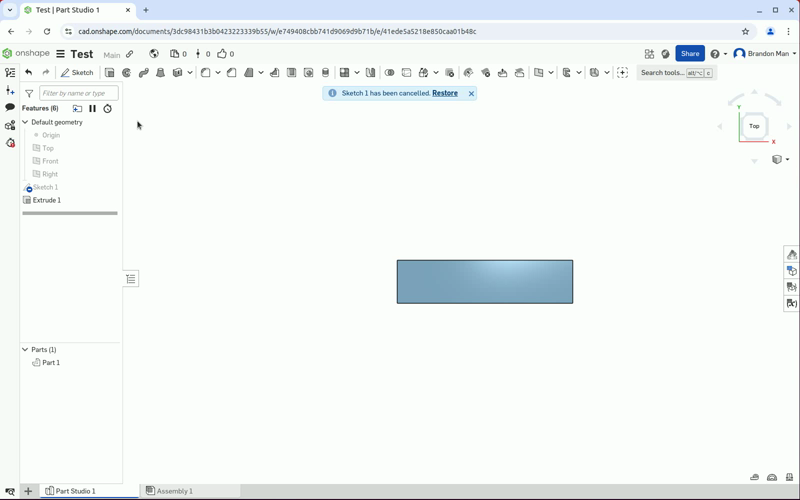
mouse_move(73, 189)
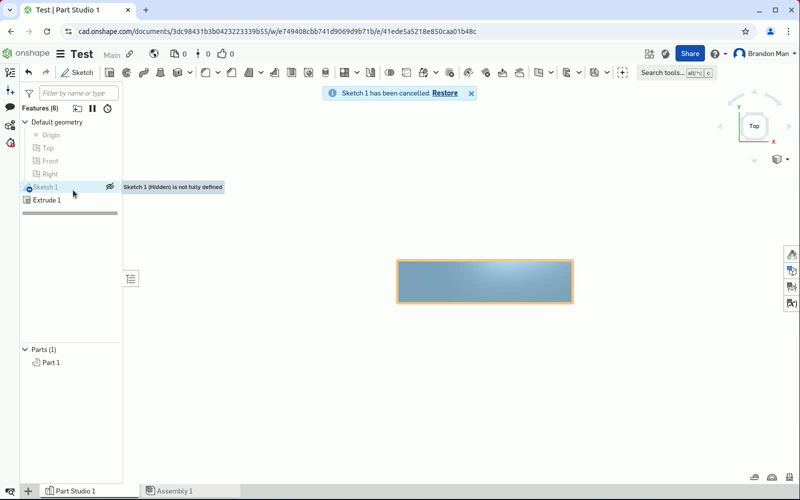
click(73, 189)
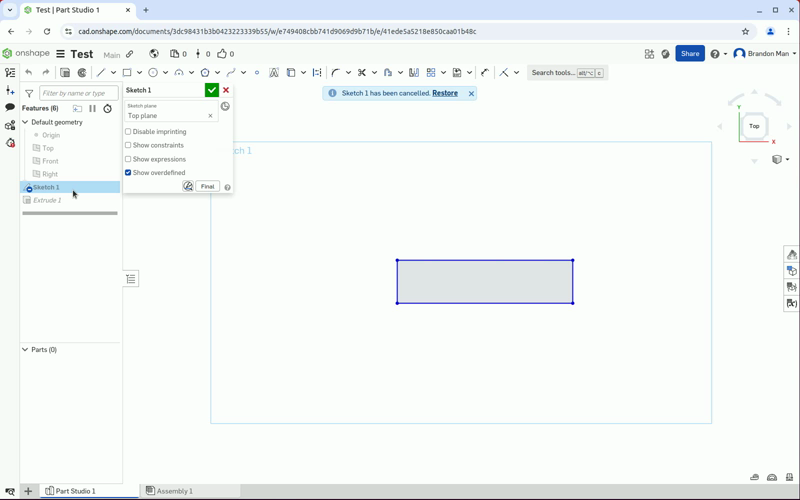
mouse_move(229, 92)
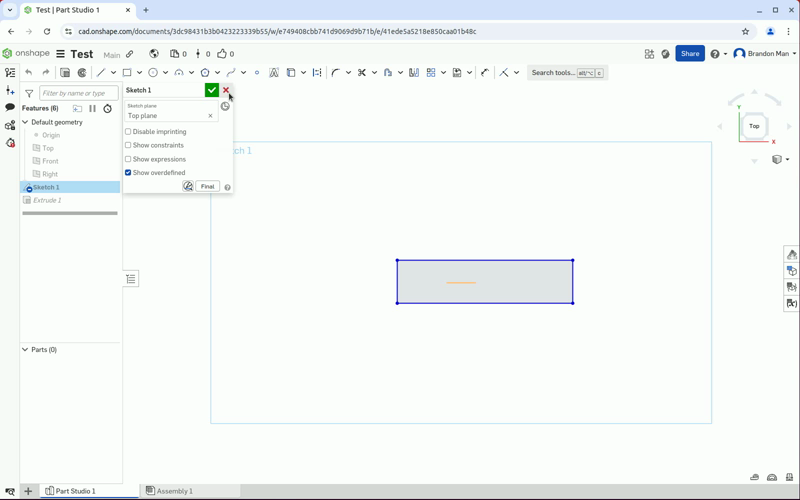
click(229, 92)
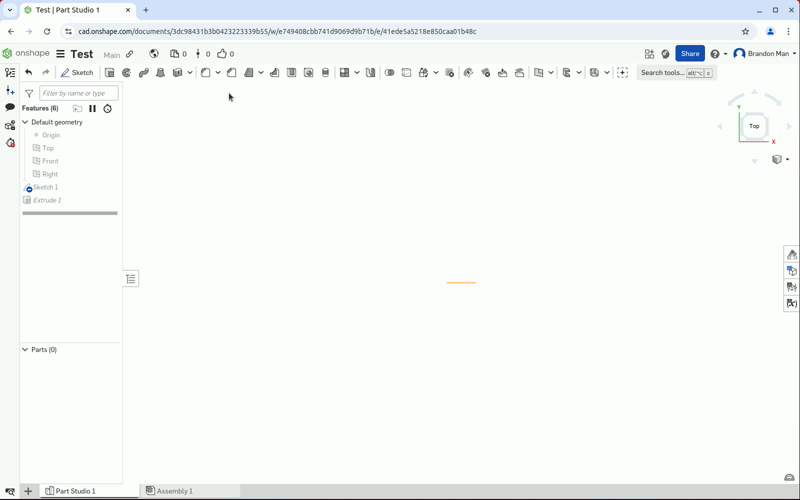
mouse_move(73, 352)
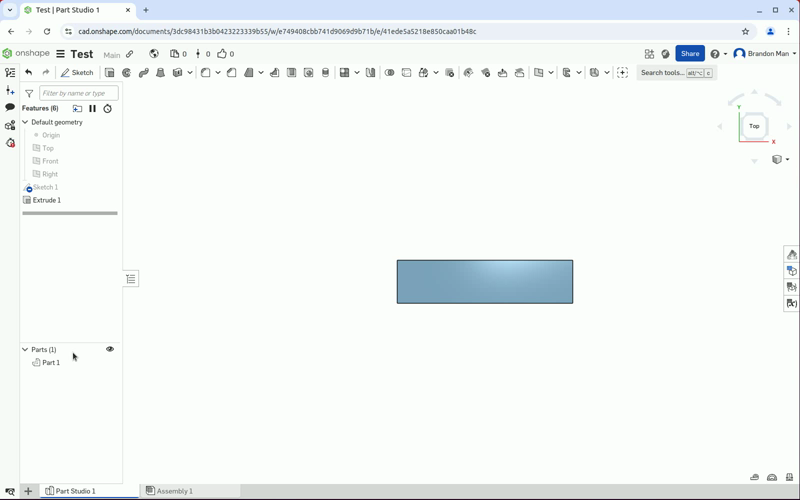
key(y)
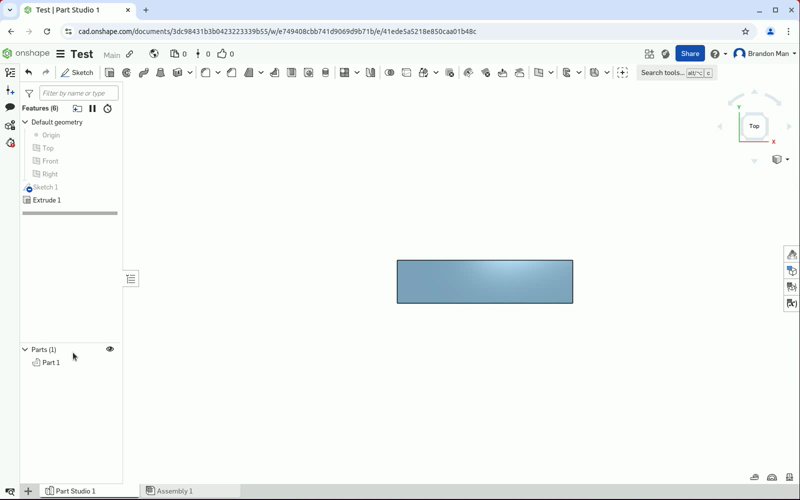
key(shift+p)
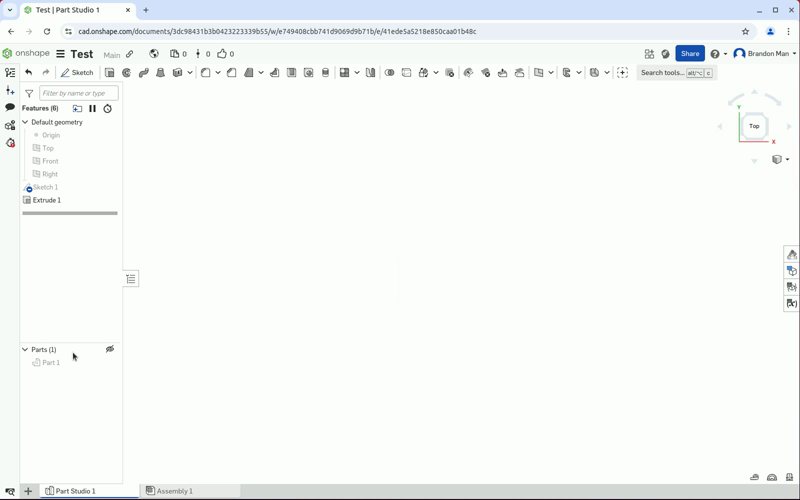
key(space)
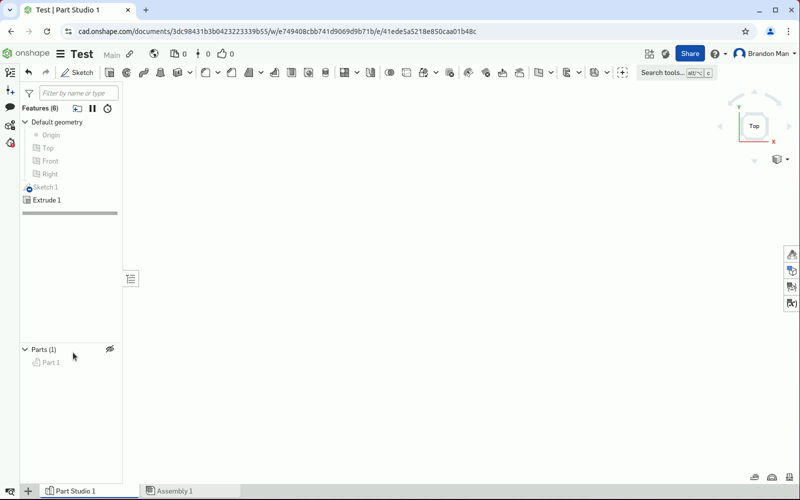
key_down(shift)
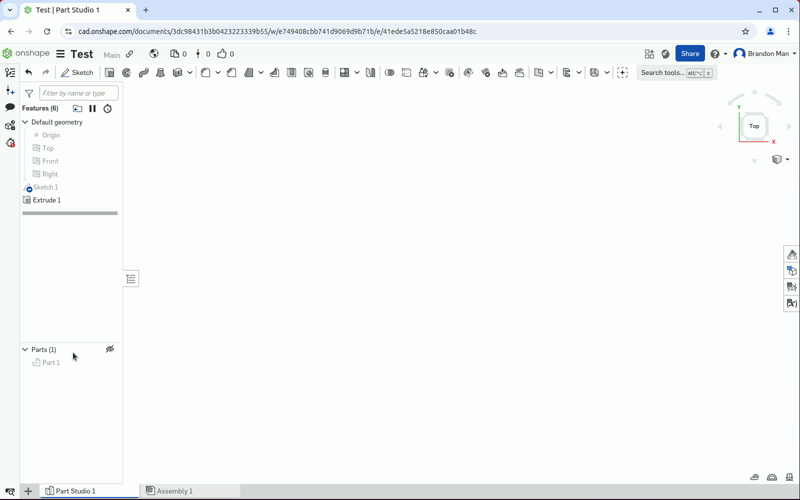
key(up)
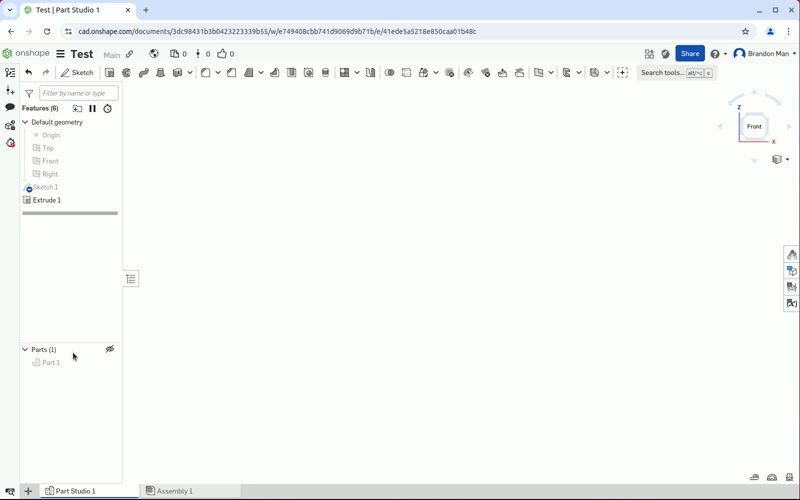
key_up(shift)
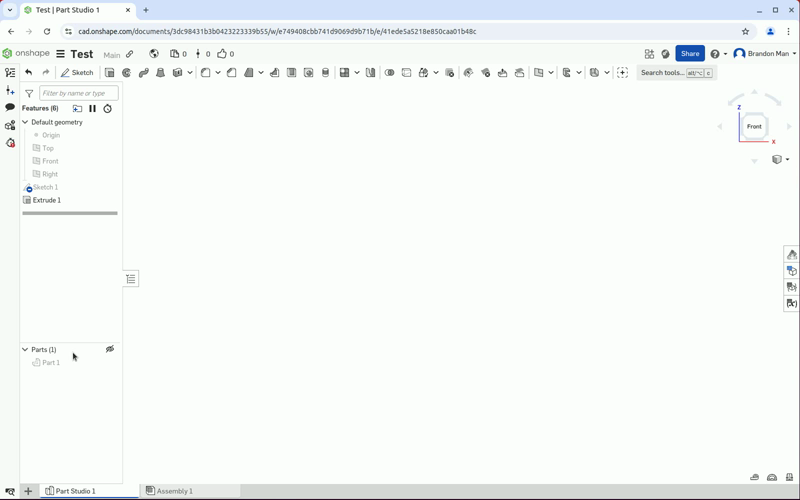
key(space)
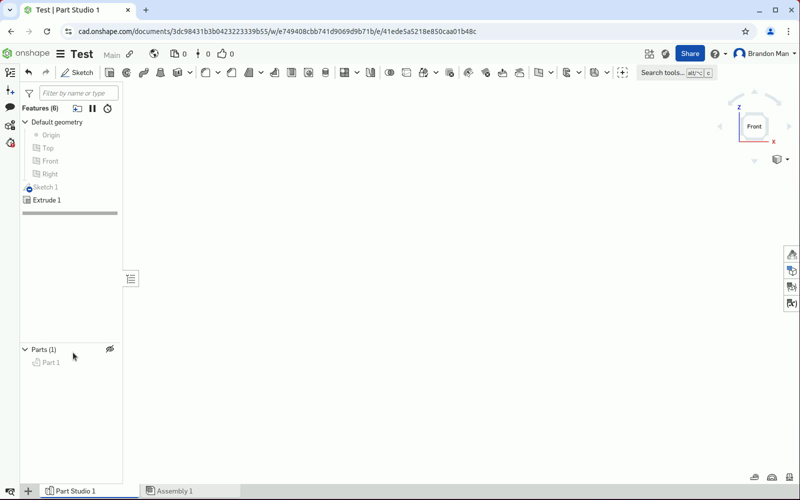
key_down(shift)
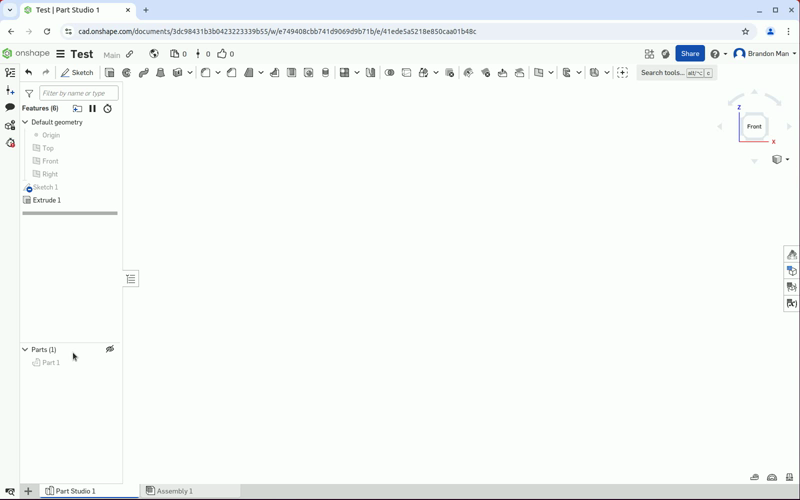
key(left)
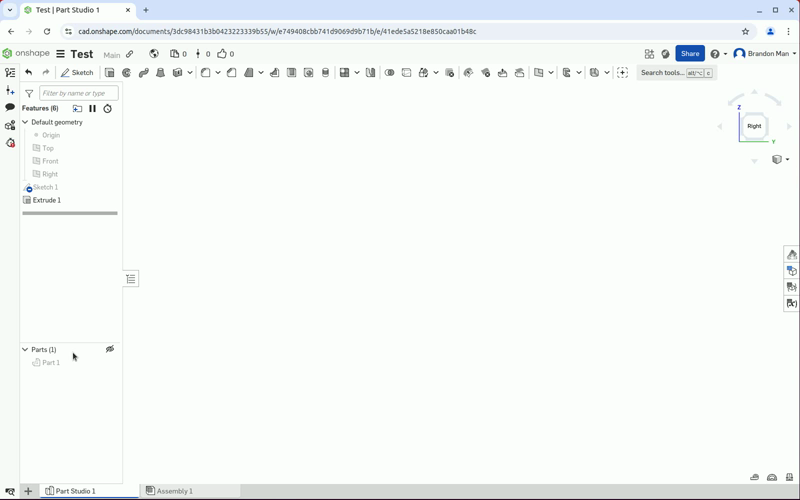
key_up(shift)
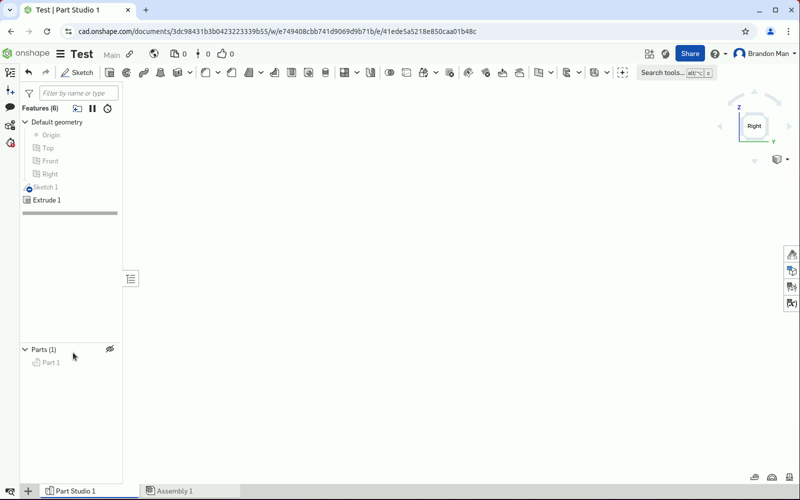
mouse_move(73, 352)
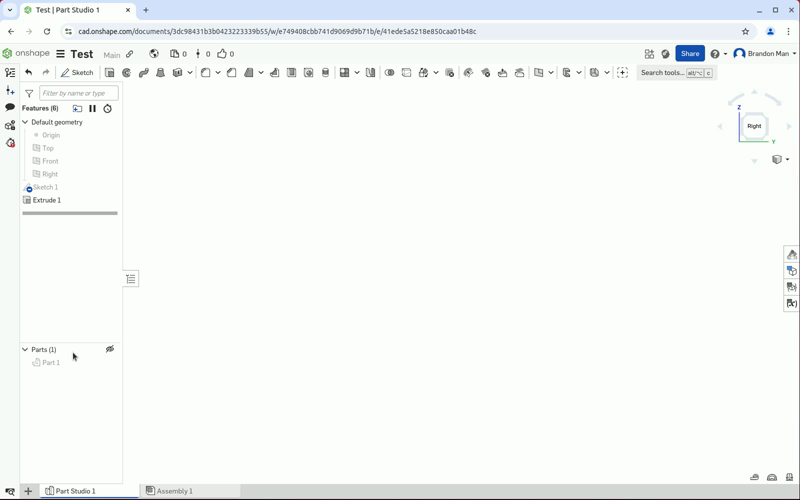
key(shift+y)
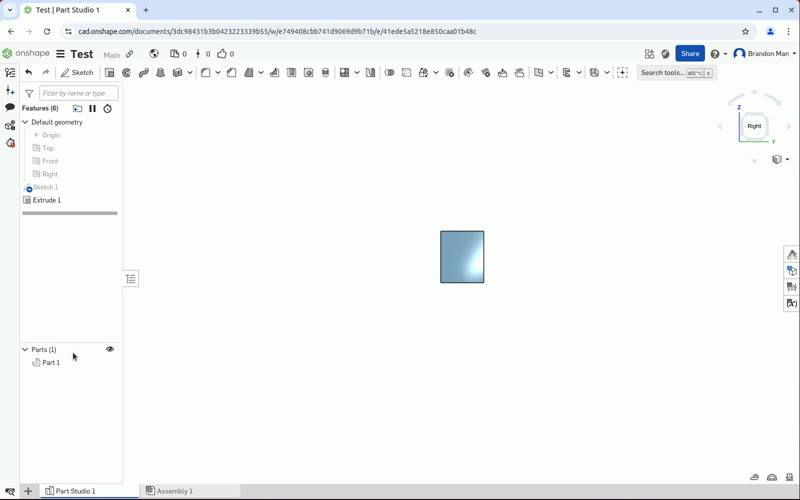
mouse_move(541, 75)
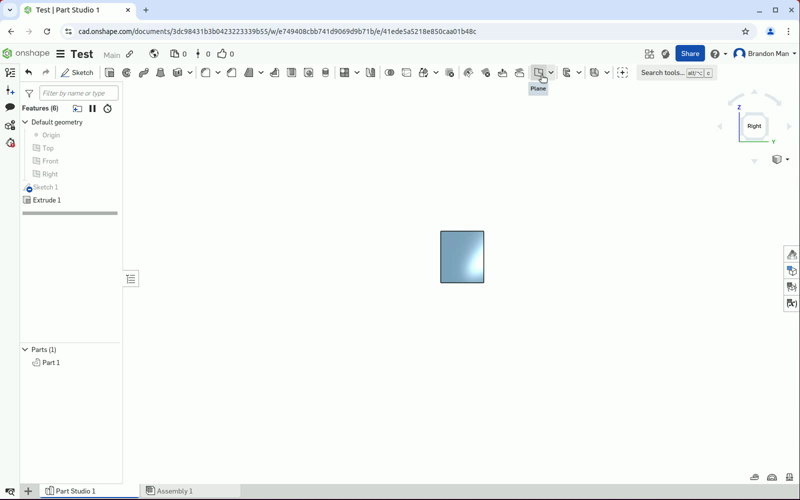
click(541, 75)
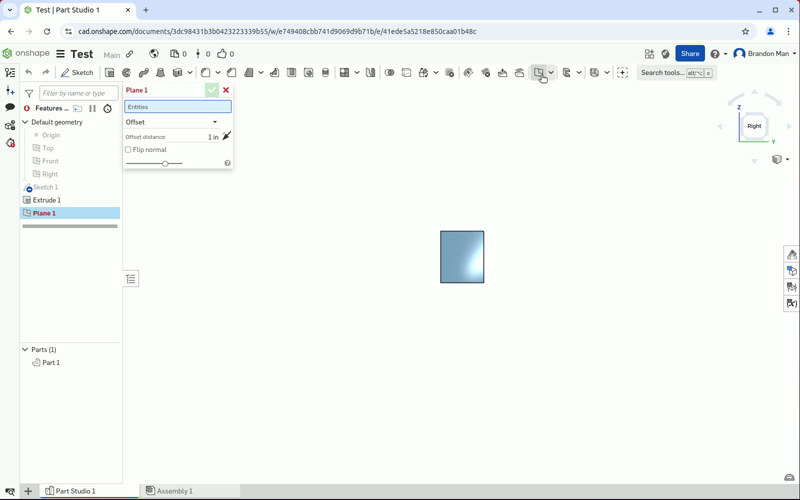
mouse_move(73, 176)
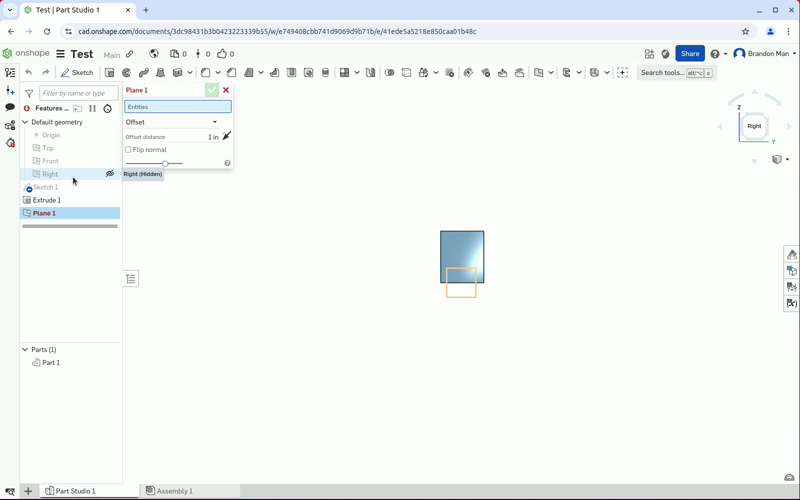
click(73, 176)
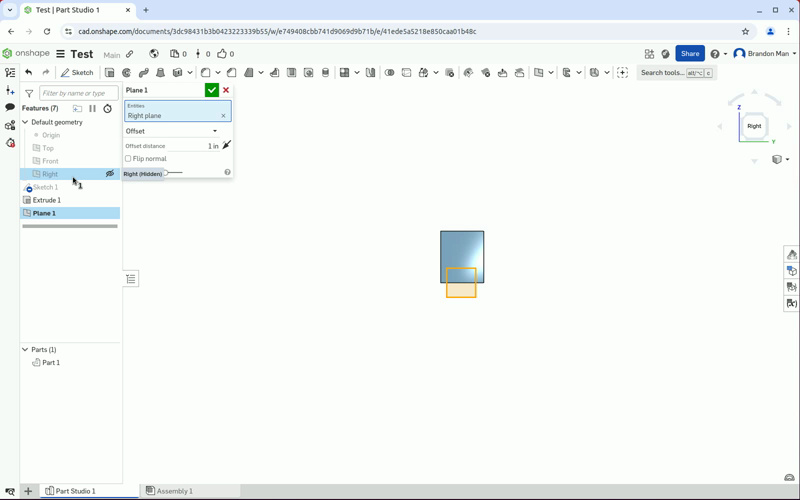
key(tab, 2)
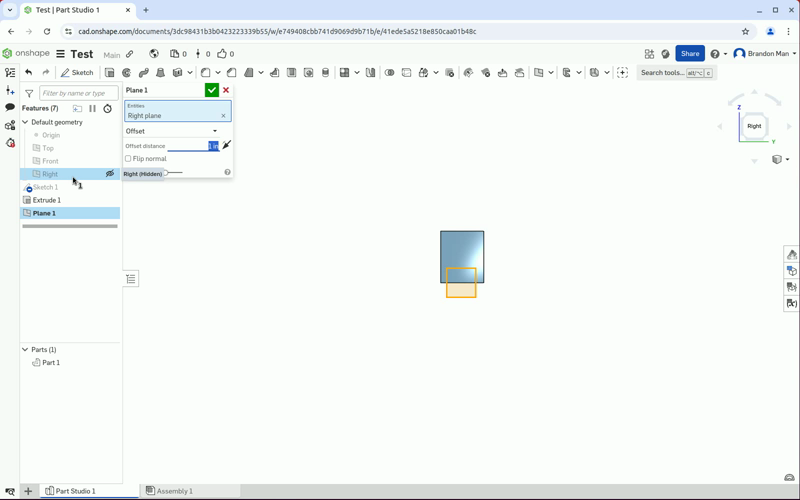
text(13.002)
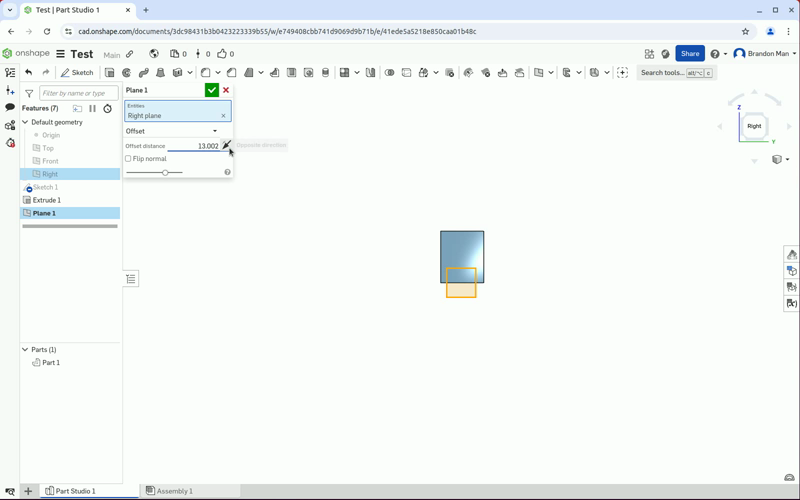
mouse_move(229, 147)
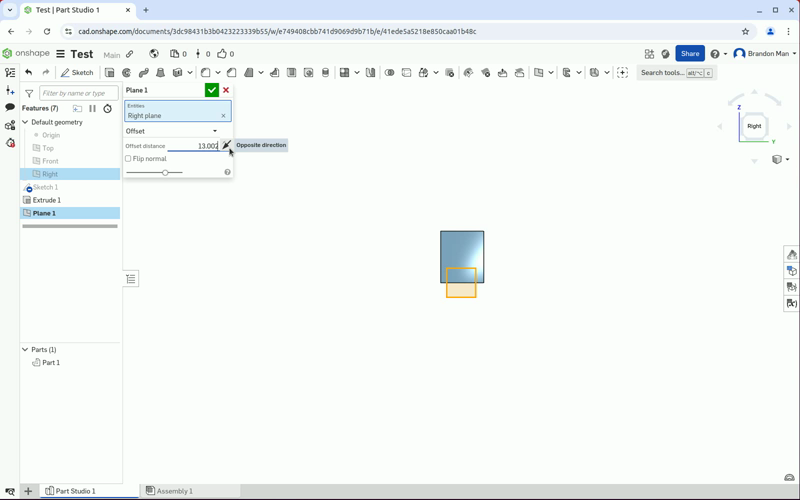
click(229, 147)
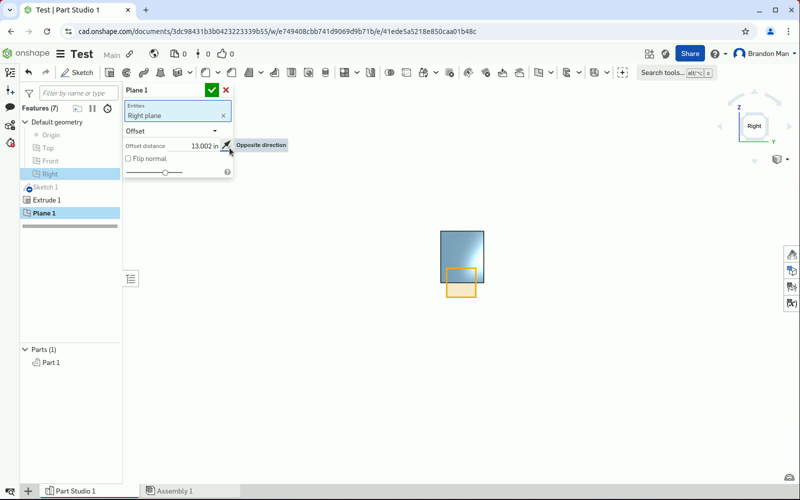
key(enter, 2)
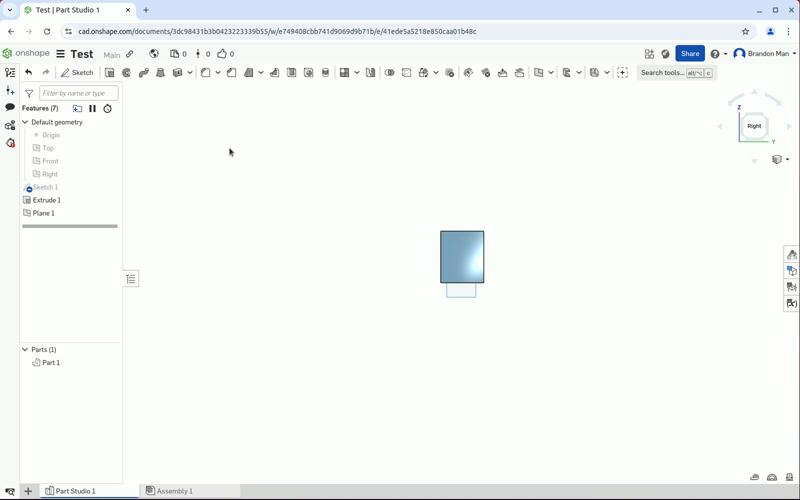
key(shift+s)
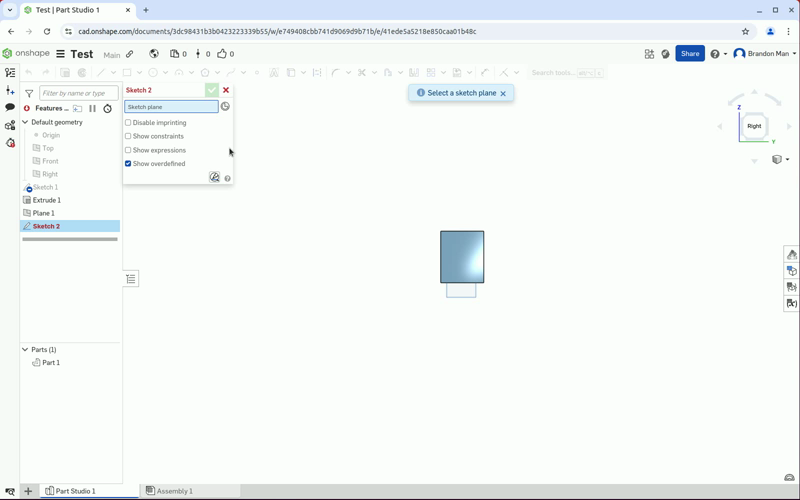
mouse_move(73, 215)
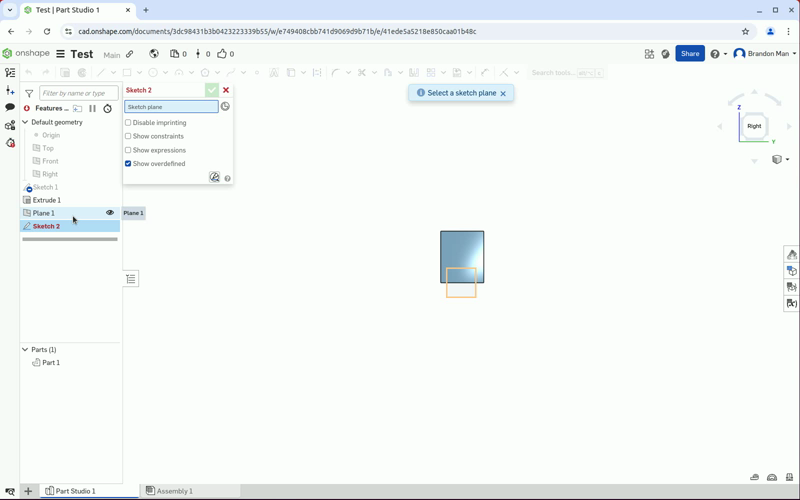
click(73, 215)
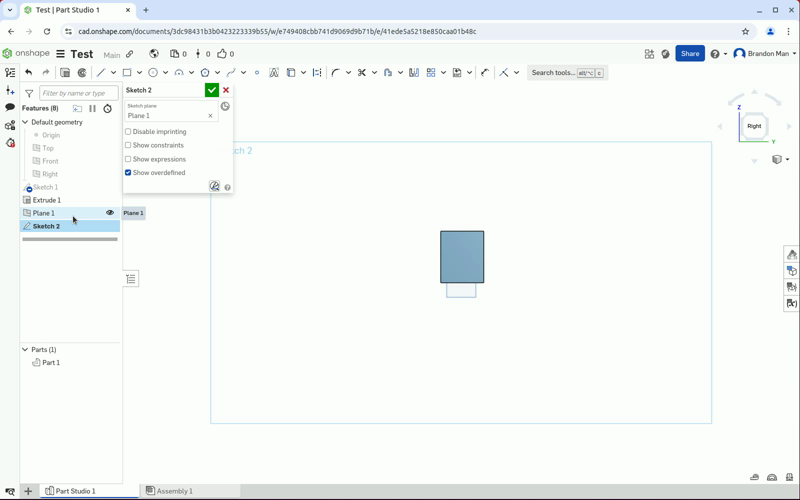
mouse_move(73, 352)
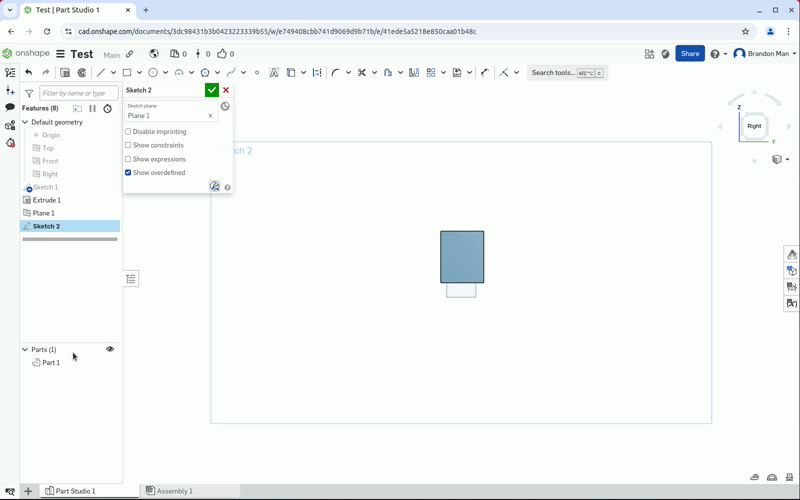
key(y)
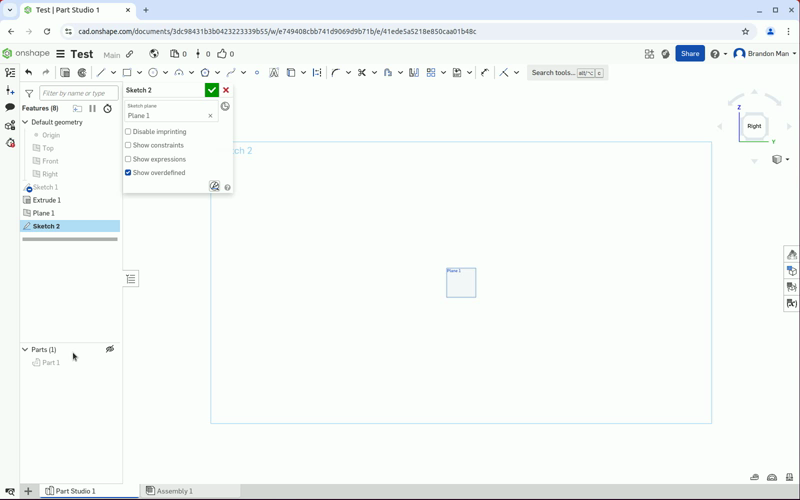
key(c)
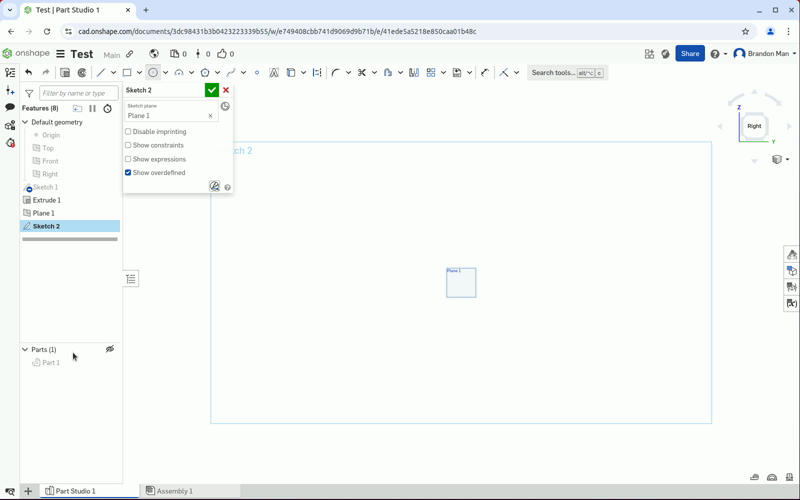
key_down(shift)
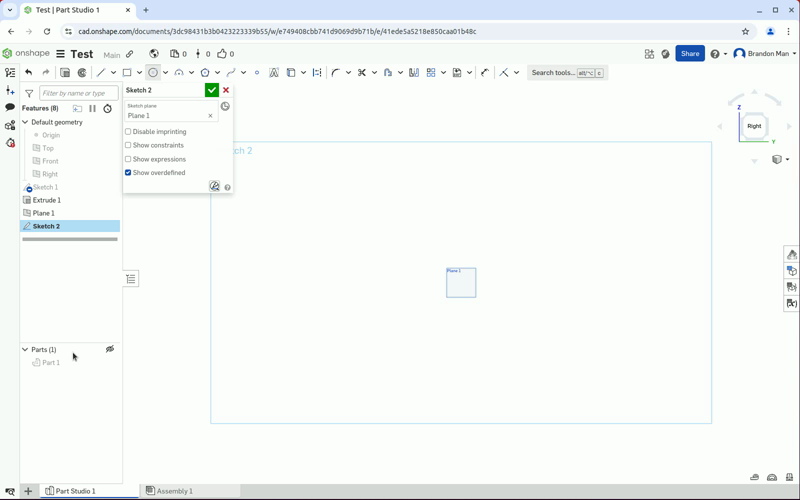
mouse_move(464, 254)
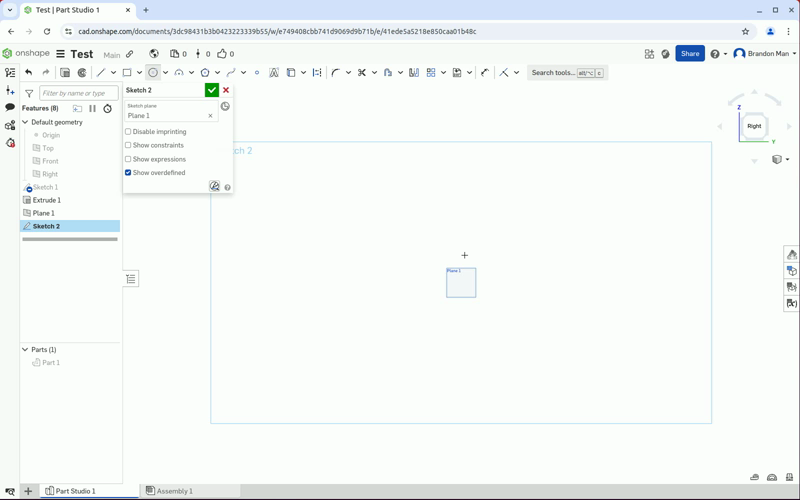
click(464, 254)
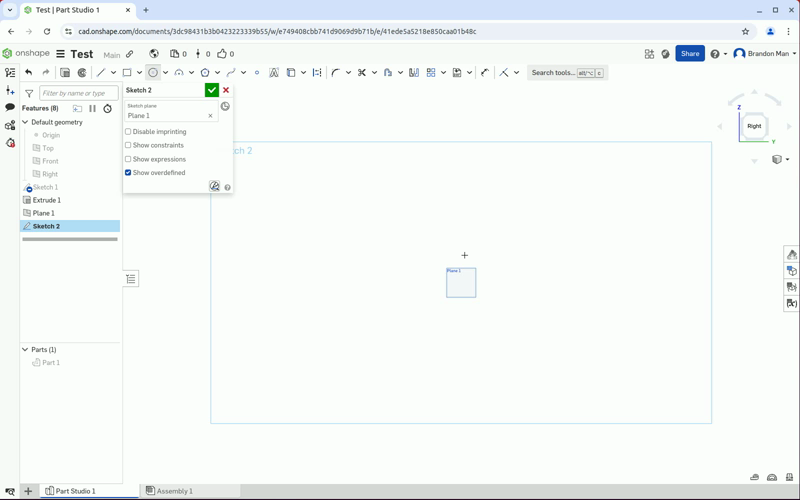
key_up(shift)
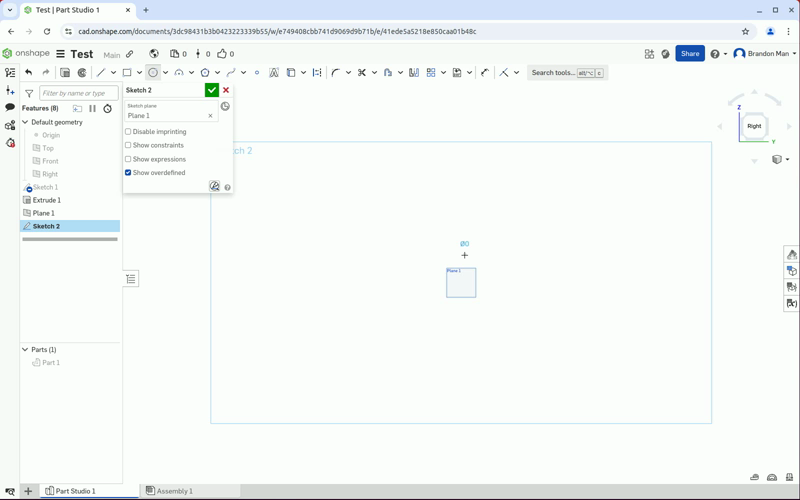
mouse_move(476, 254)
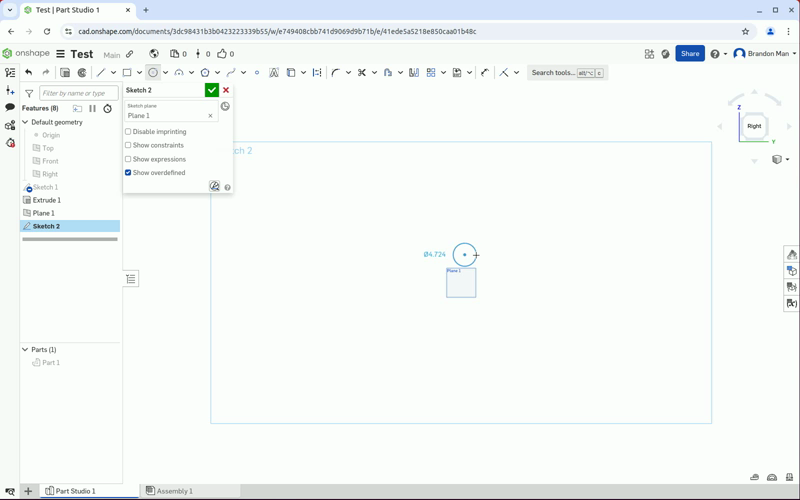
click(476, 254)
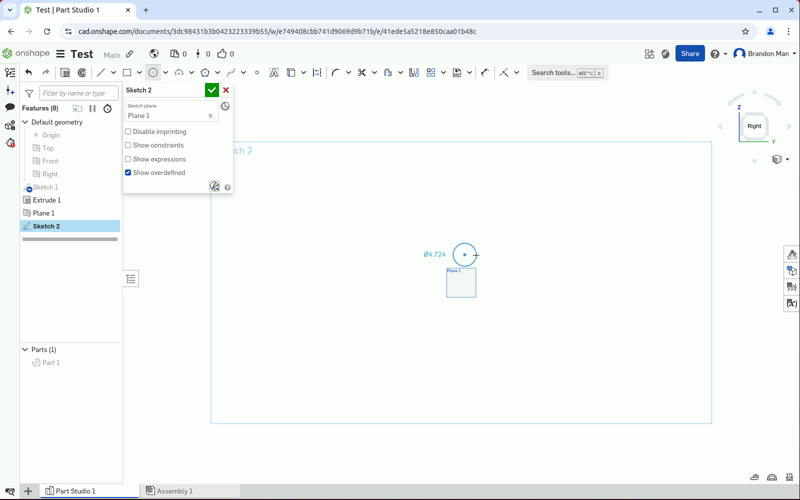
key(esc)
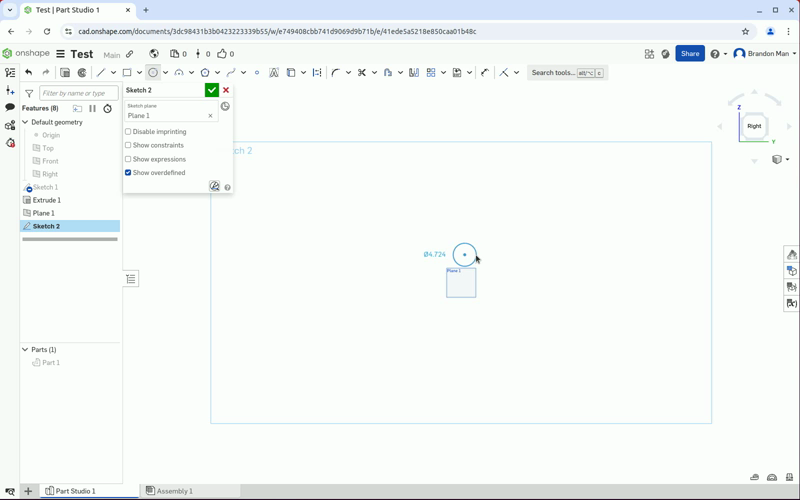
mouse_move(459, 253)
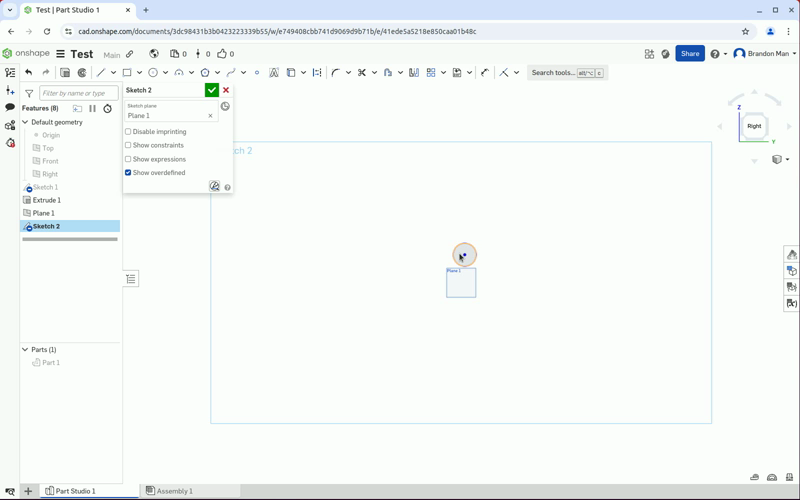
scroll(6)
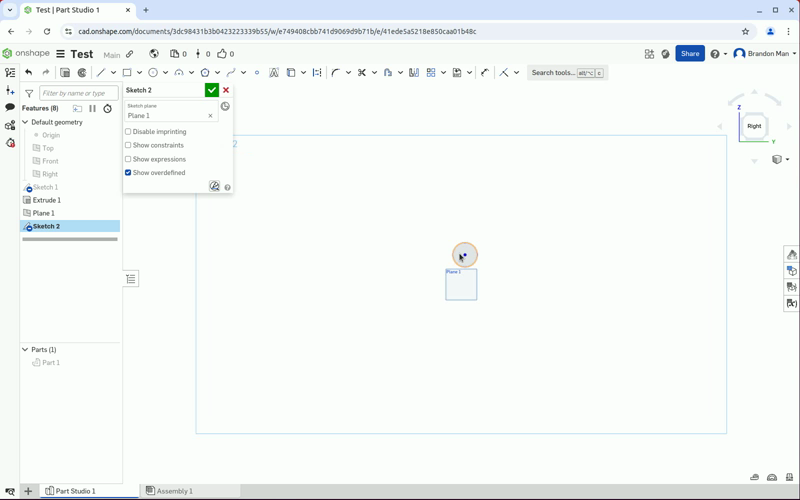
scroll(6)
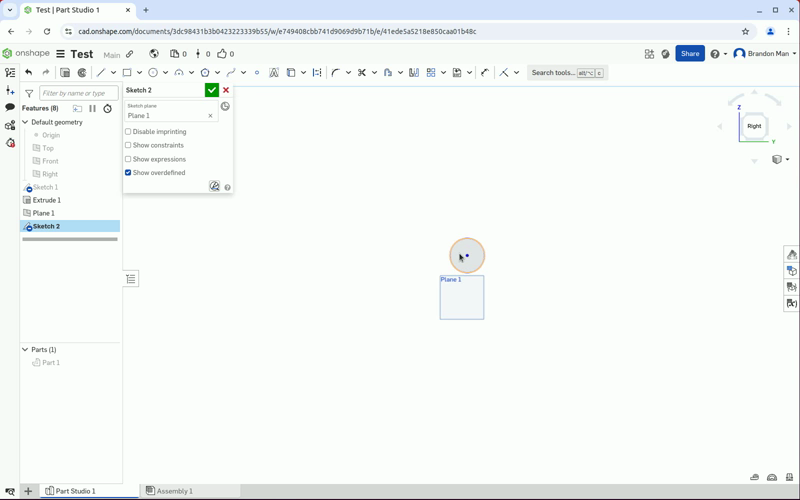
scroll(6)
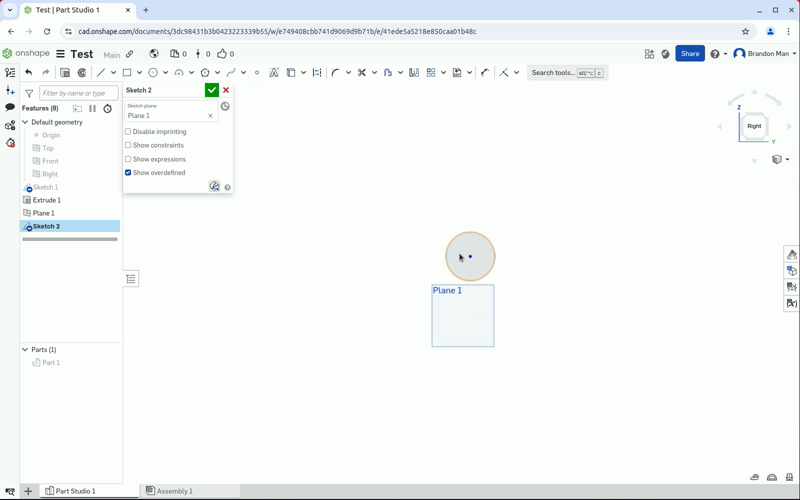
scroll(6)
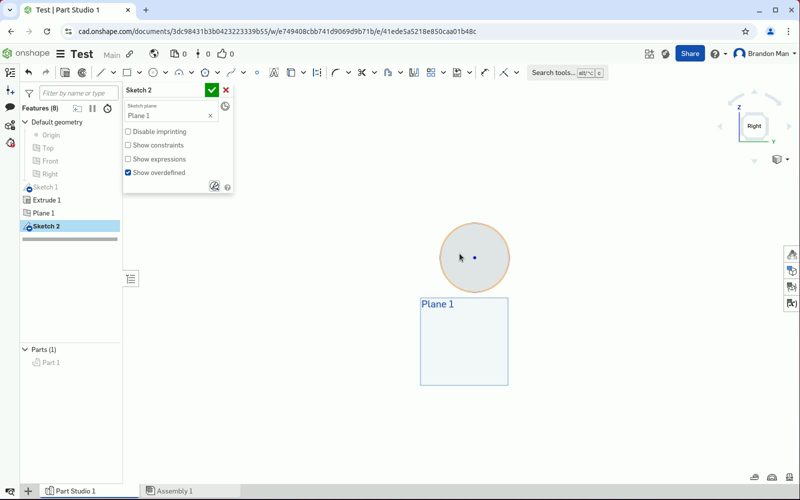
scroll(6)
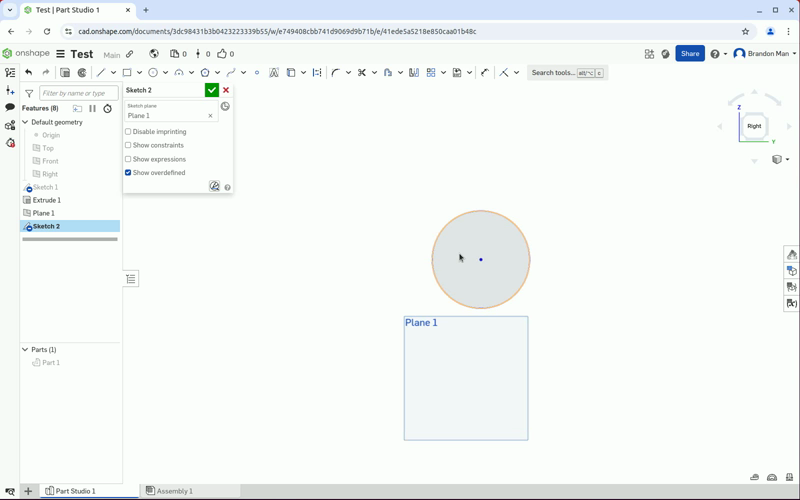
scroll(6)
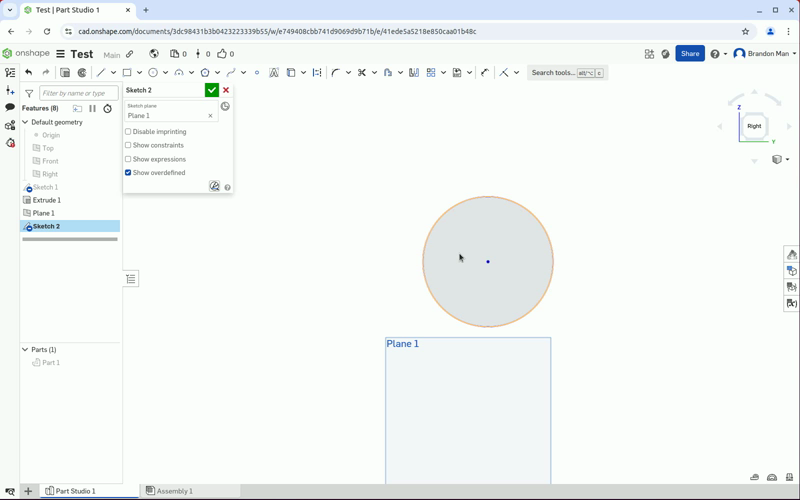
scroll(6)
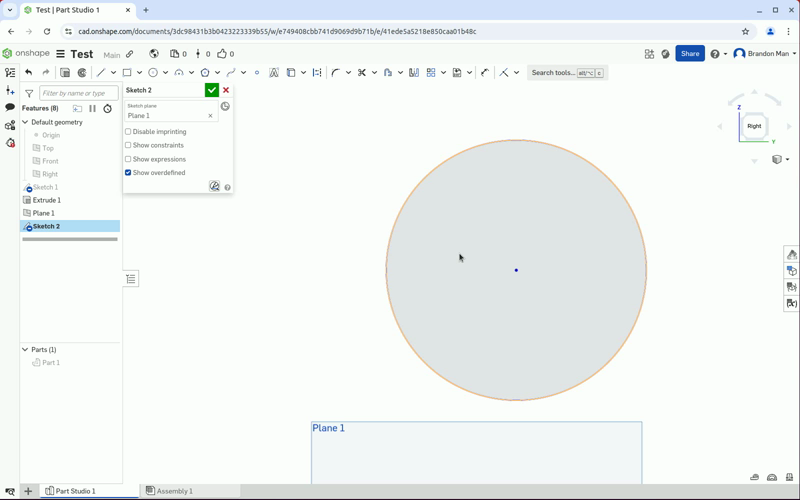
click(459, 253)
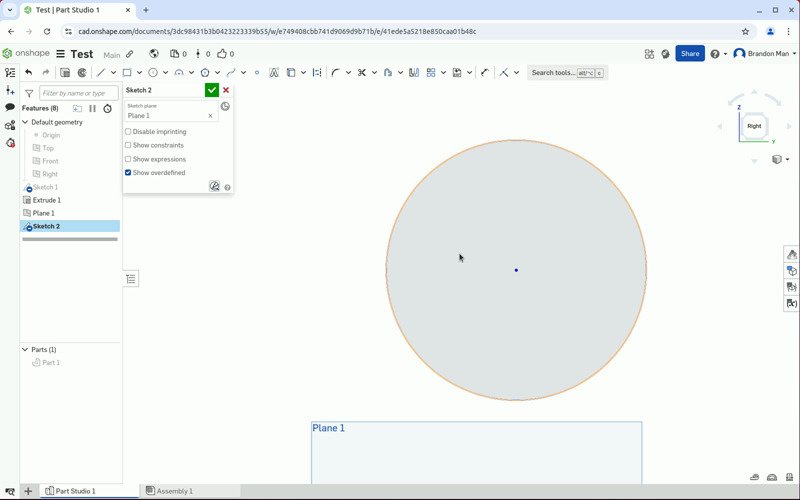
scroll(-6)
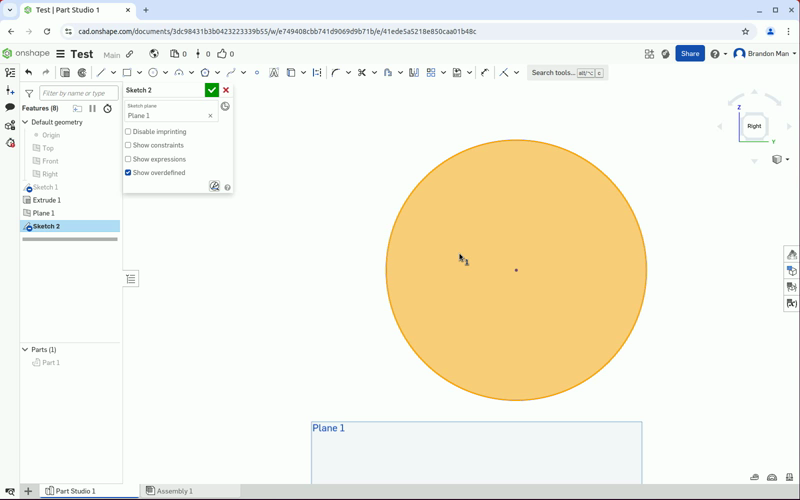
scroll(-6)
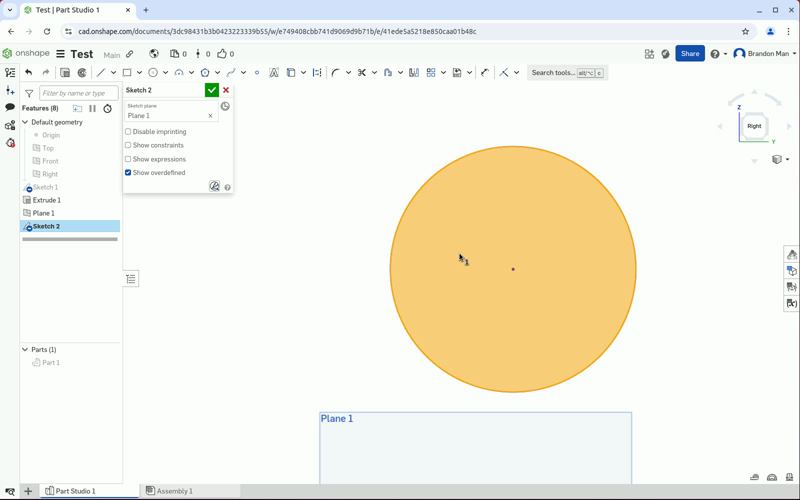
scroll(-6)
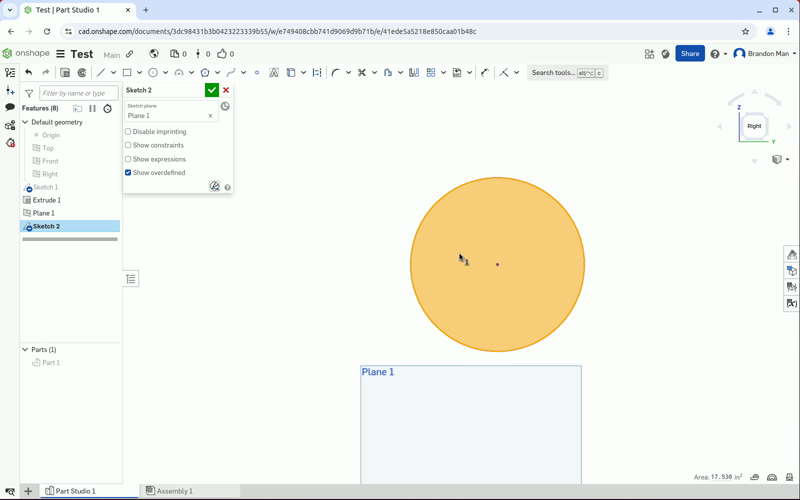
scroll(-6)
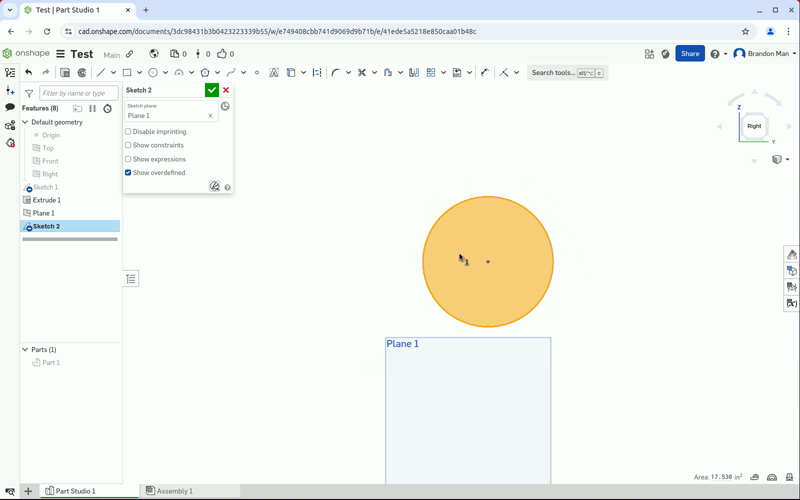
scroll(-6)
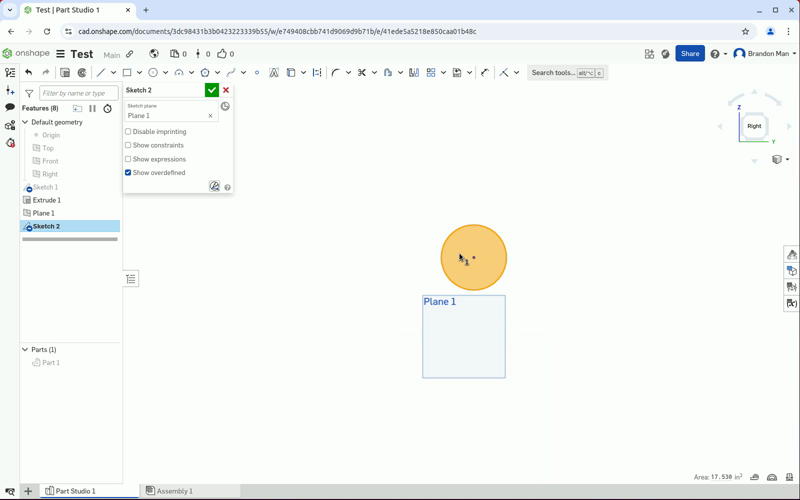
scroll(-6)
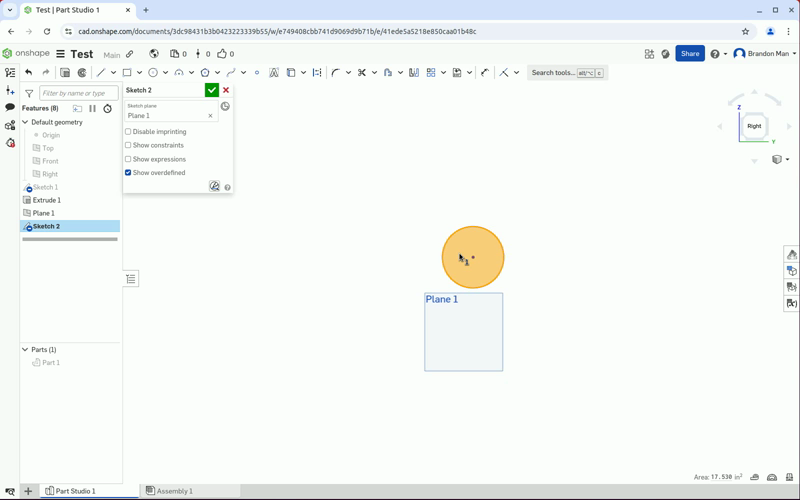
scroll(-6)
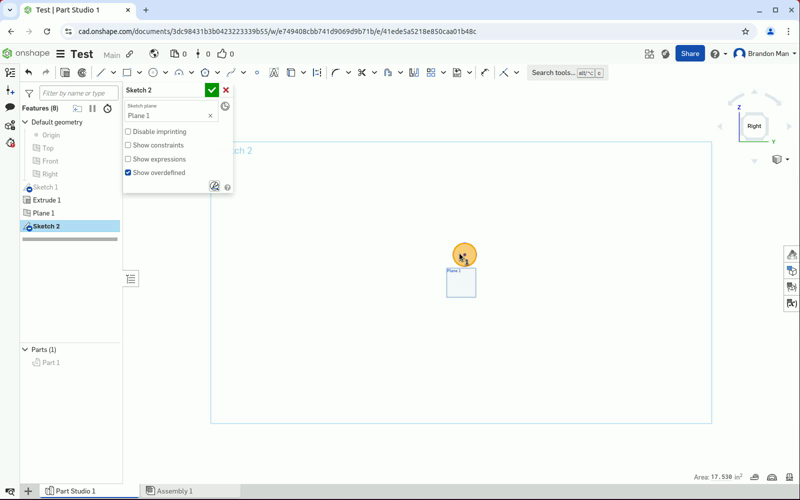
mouse_move(73, 352)
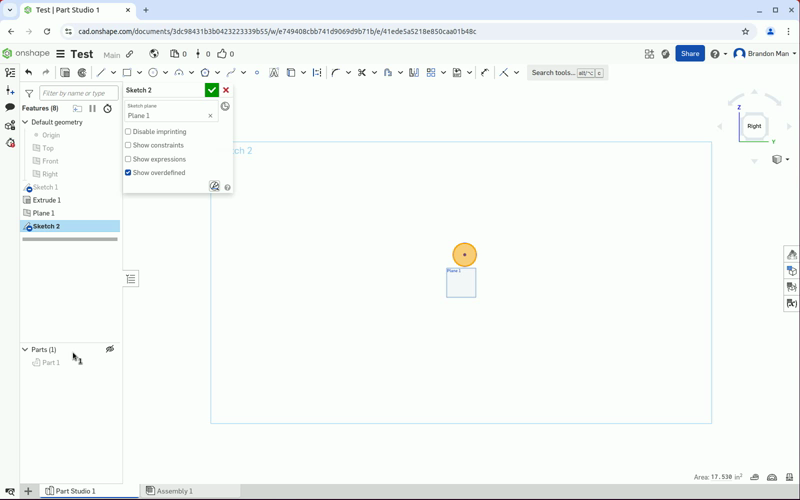
key(shift+y)
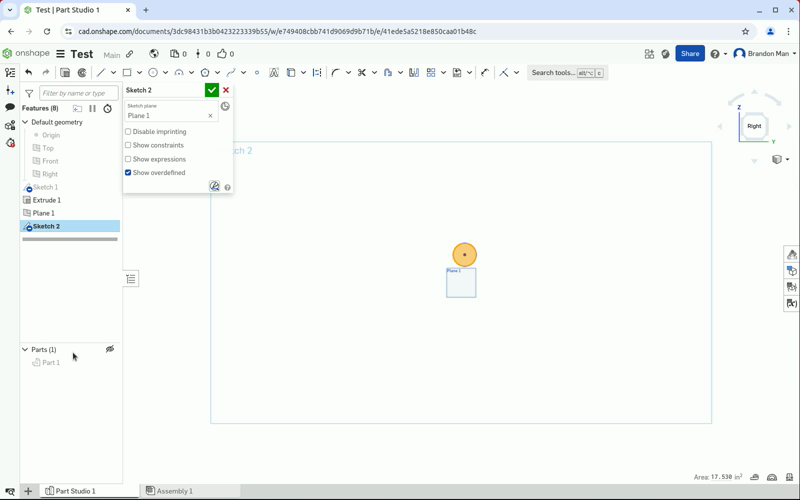
key(shift+e)
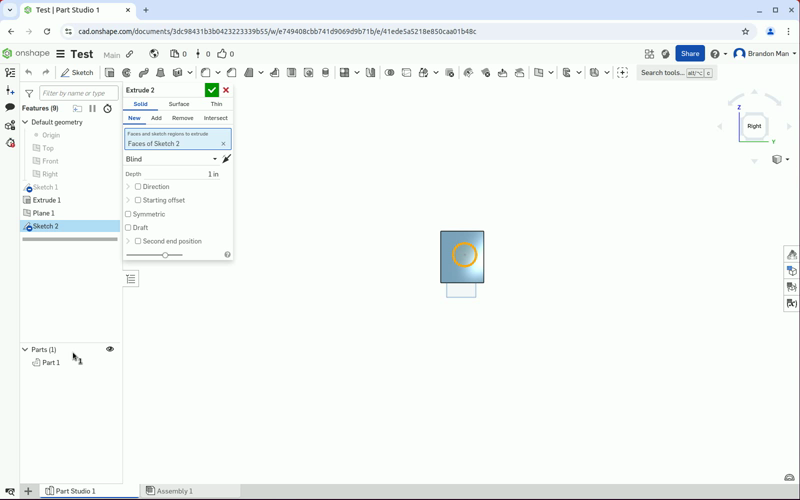
mouse_move(143, 106)
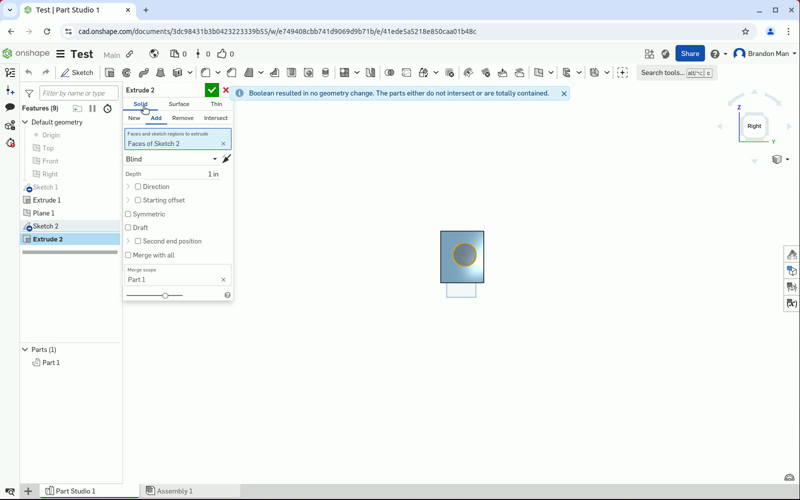
click(143, 106)
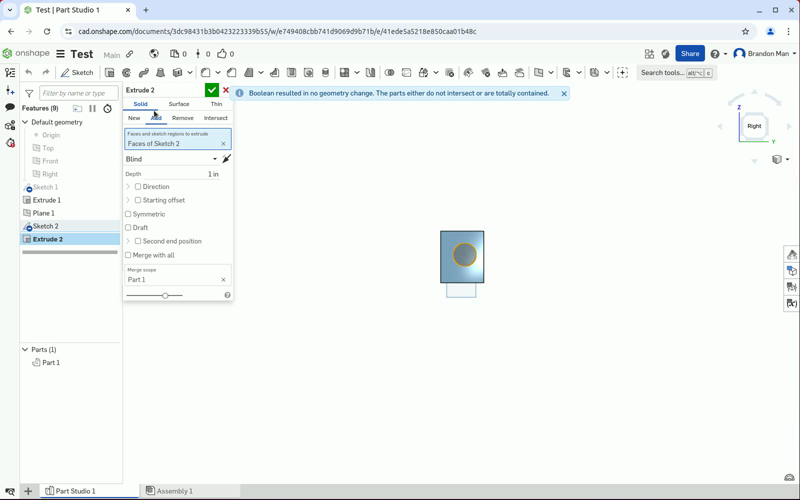
mouse_move(186, 120)
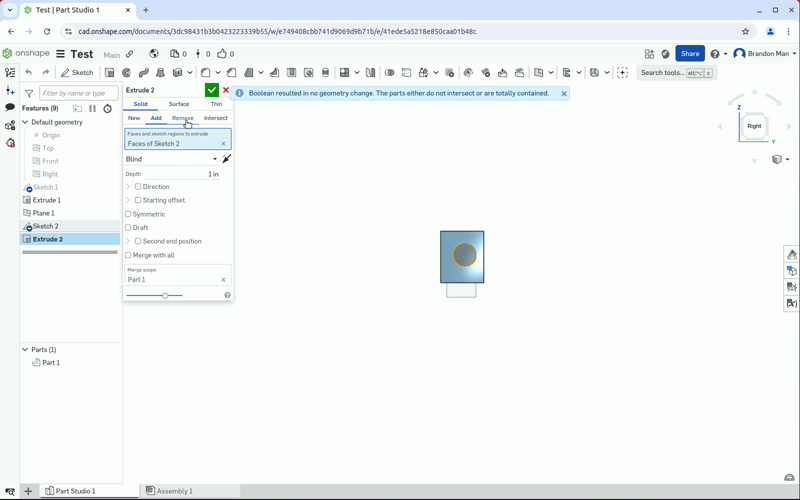
click(186, 120)
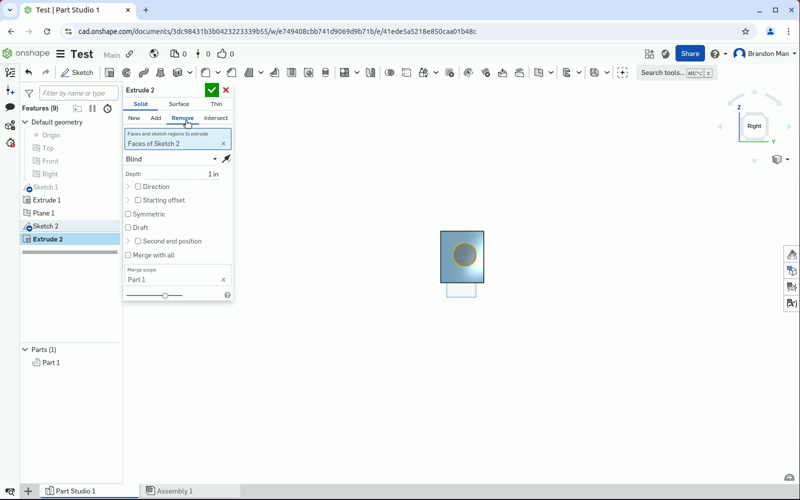
key(tab, 4)
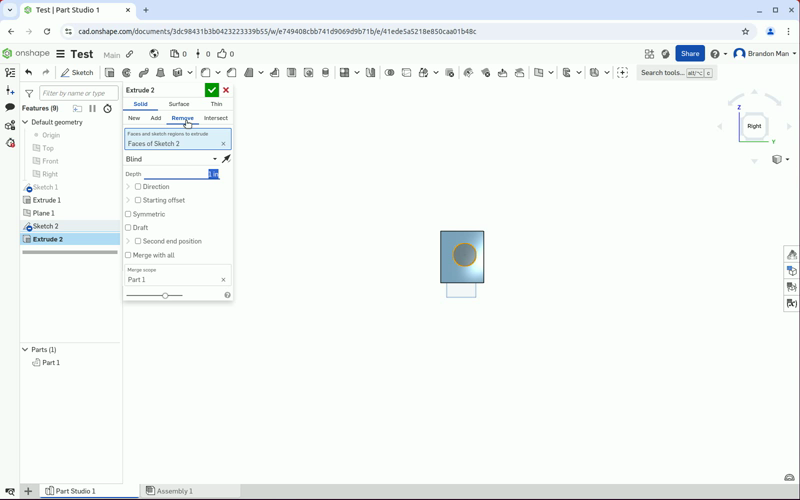
text(30.811)
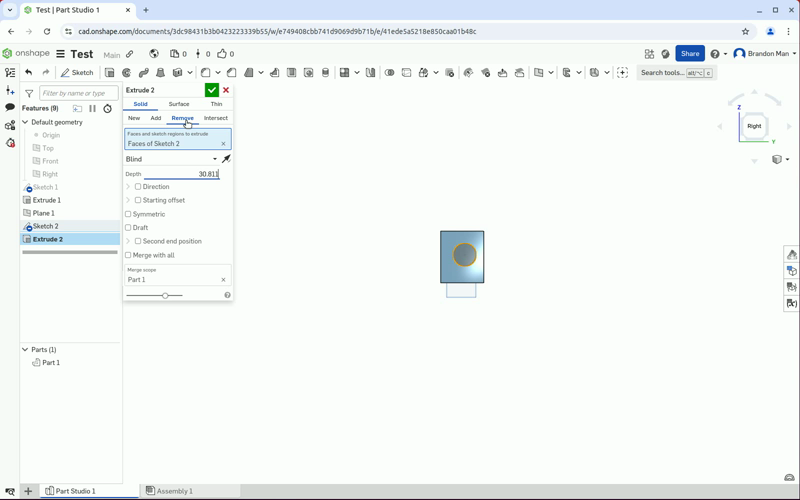
key(tab, 6)
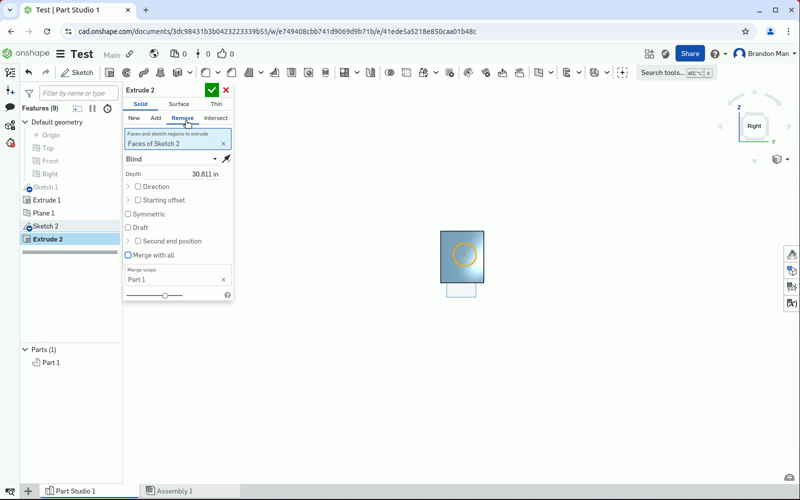
key(space)
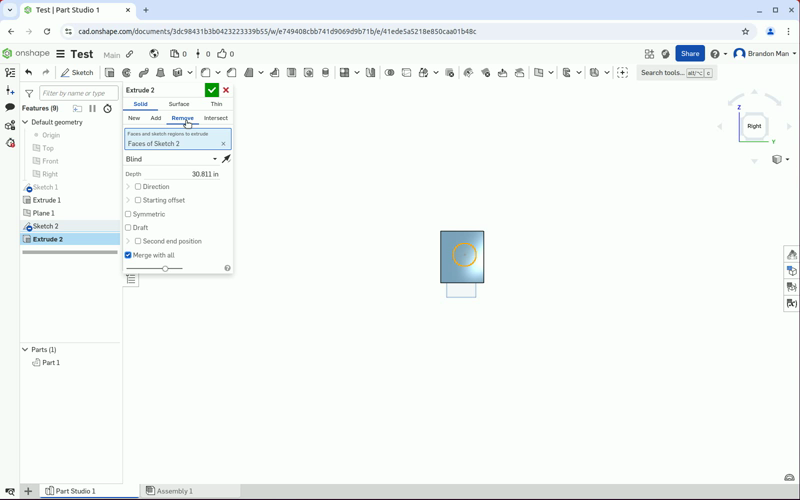
key(enter)
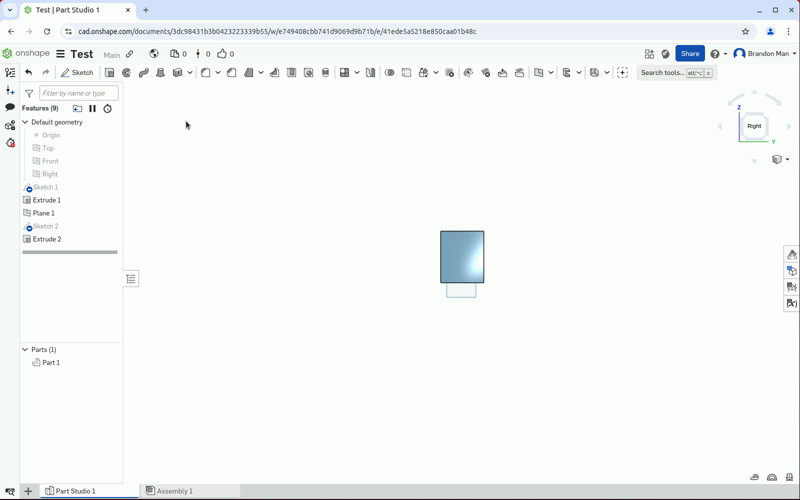
key(shift+h)
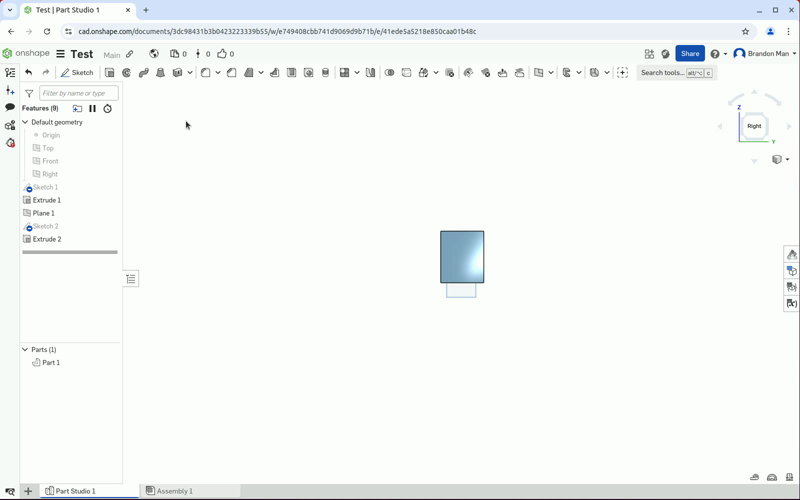
key(shift+h)
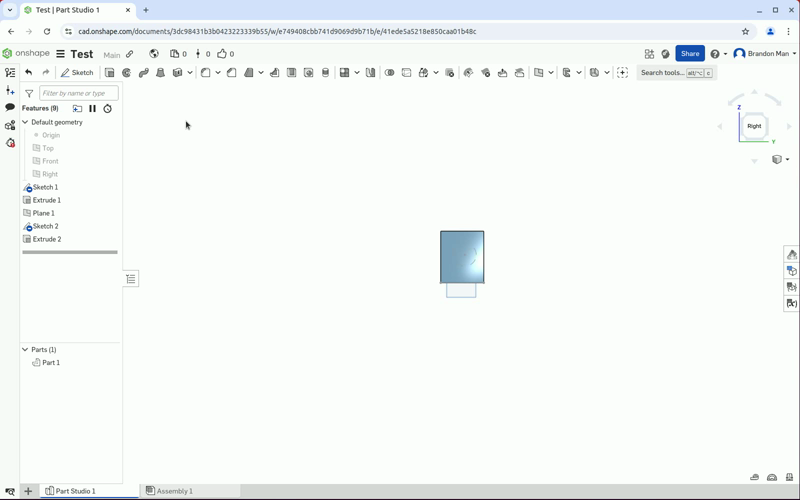
key(shift+7)
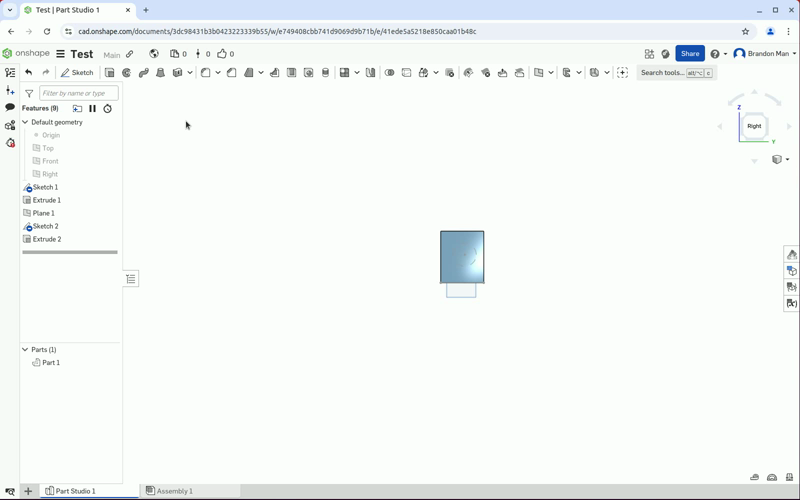
key(right, 2)
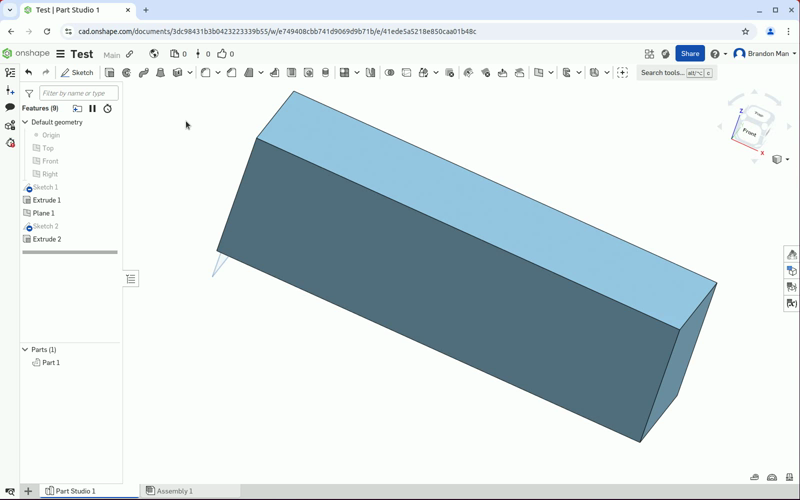
key(down, 2)
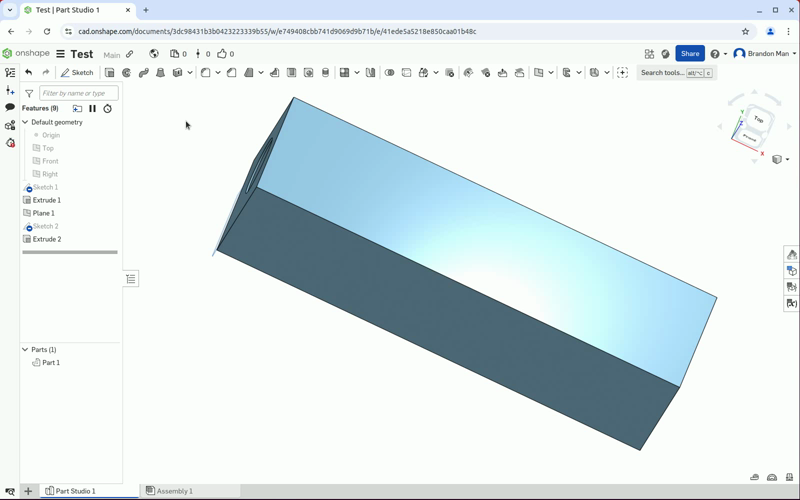
key(up, 2)
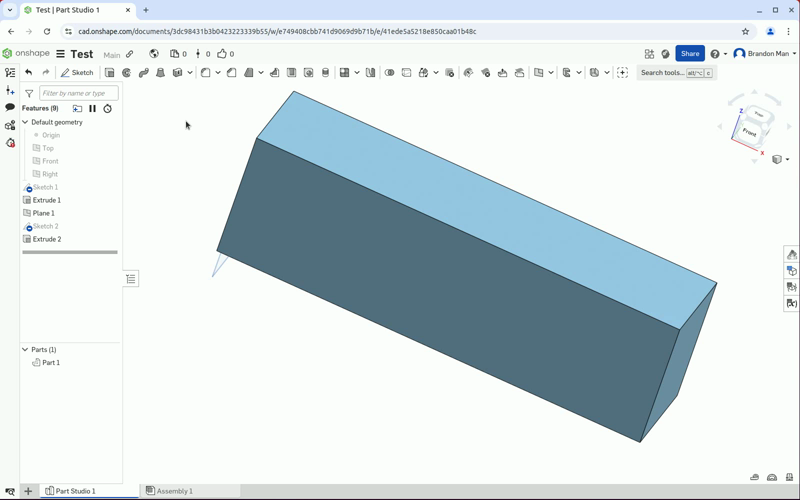
key(left, 2)
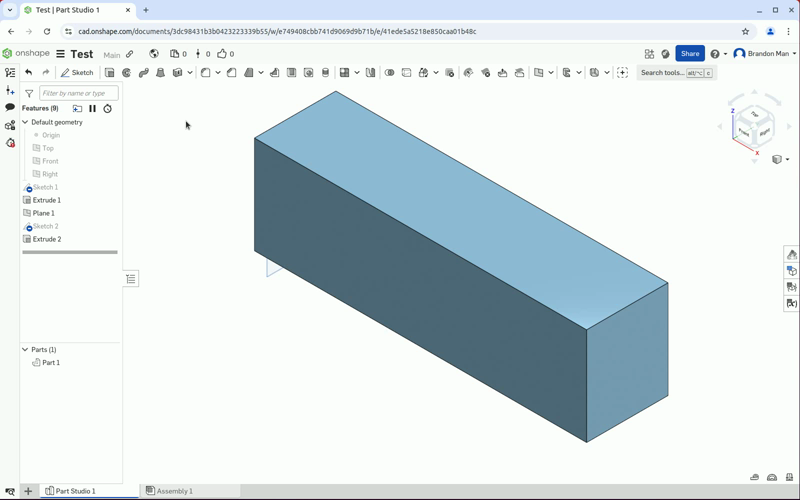
mouse_move(73, 189)
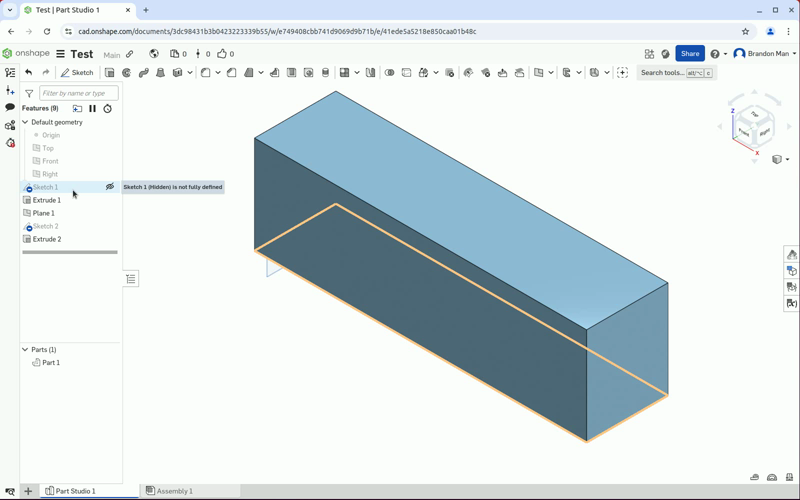
click(73, 189)